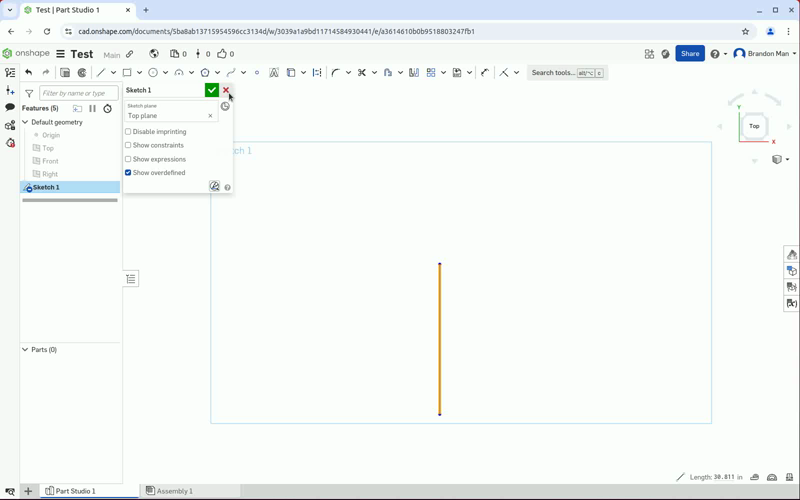
key(shift+h)
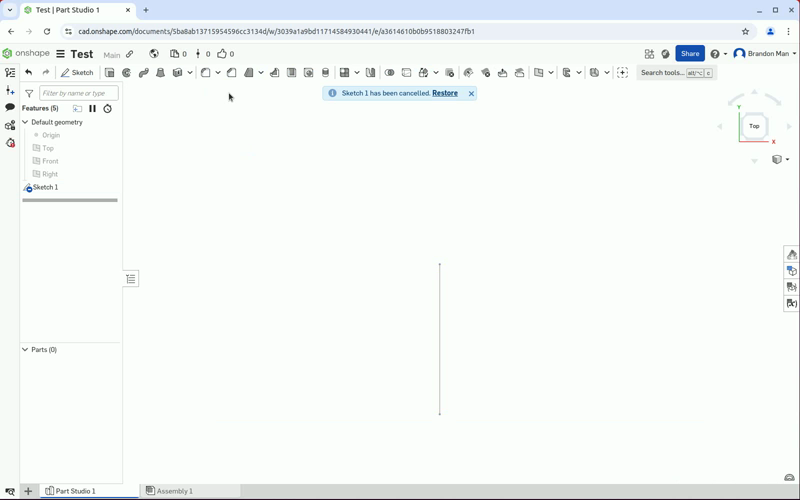
key(shift+s)
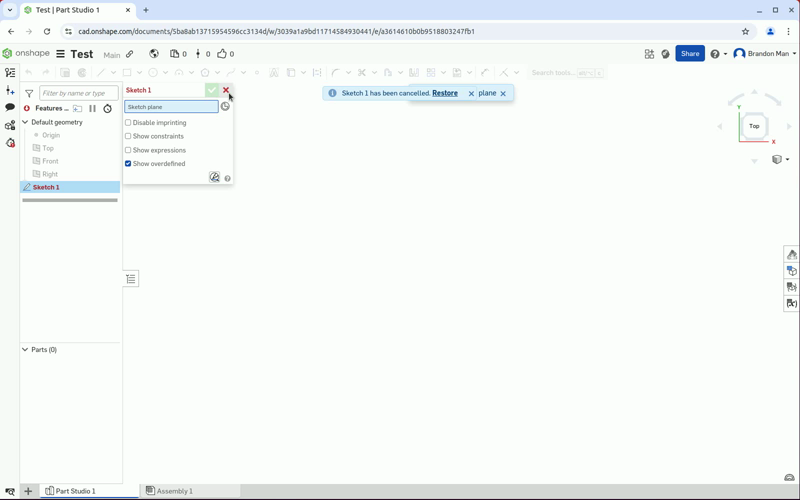
mouse_move(73, 150)
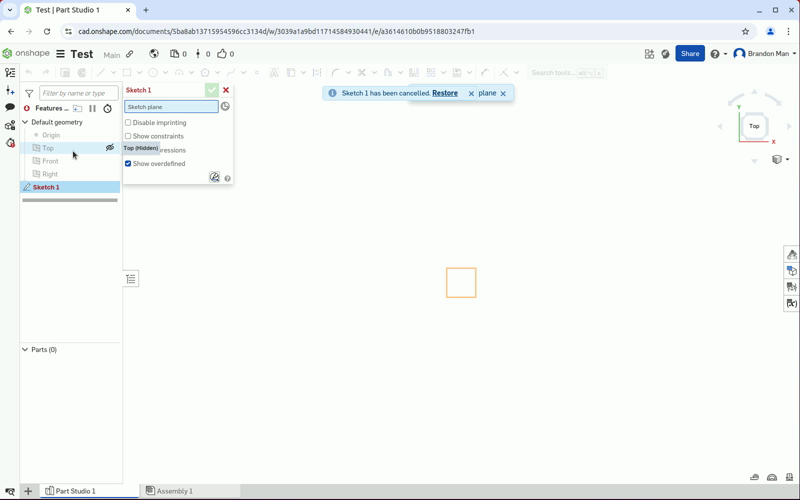
click(73, 150)
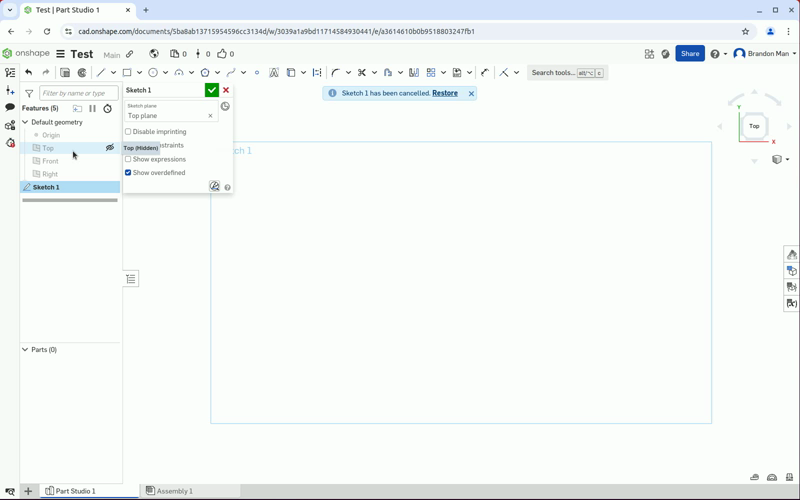
mouse_move(73, 352)
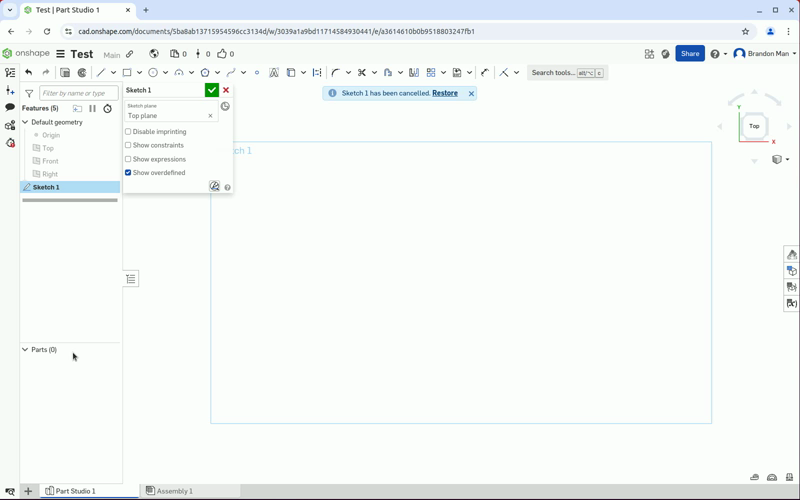
key(y)
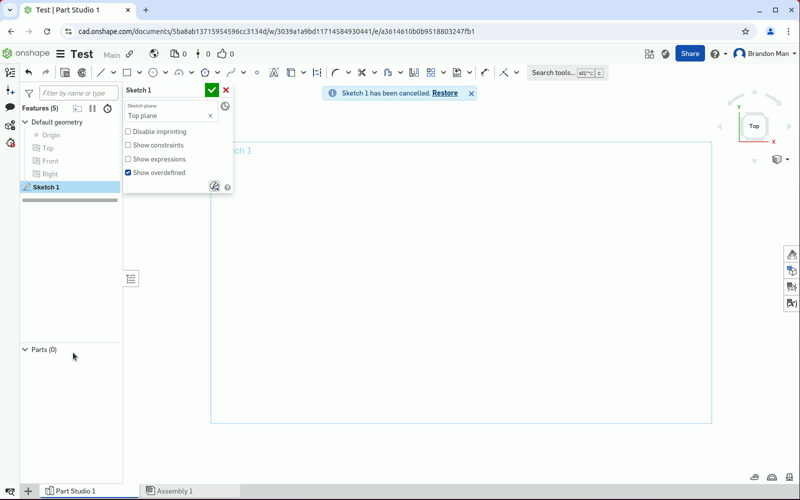
key(l)
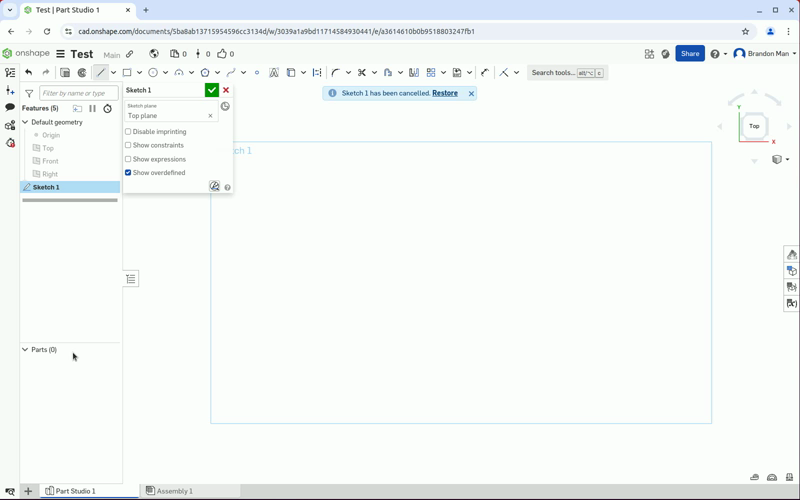
key_down(shift)
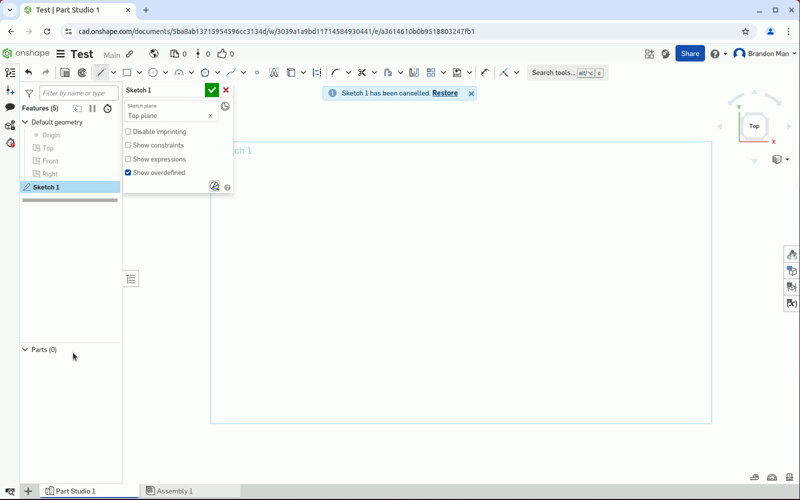
mouse_move(328, 414)
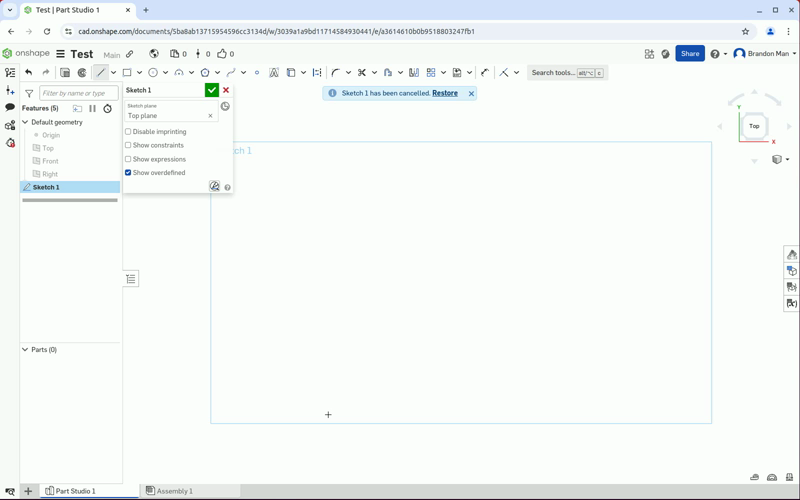
click(328, 414)
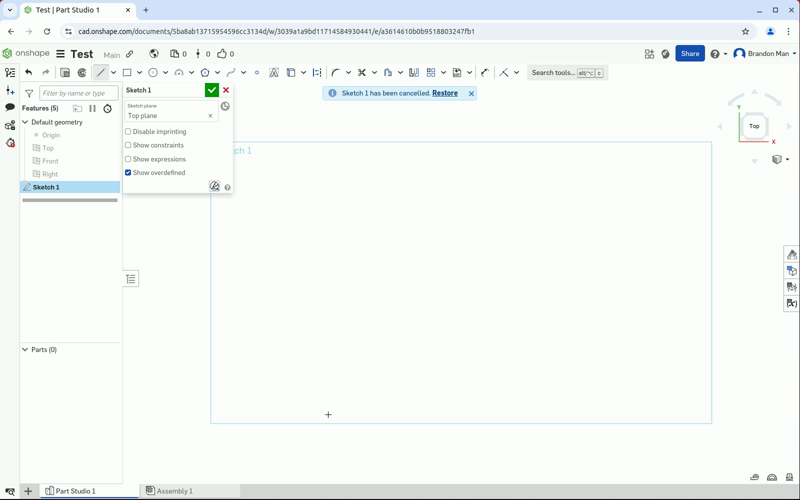
key_up(shift)
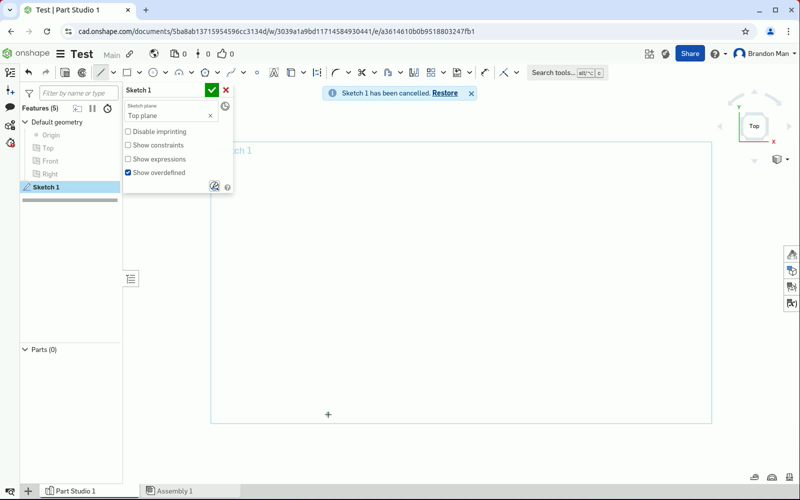
key_down(shift)
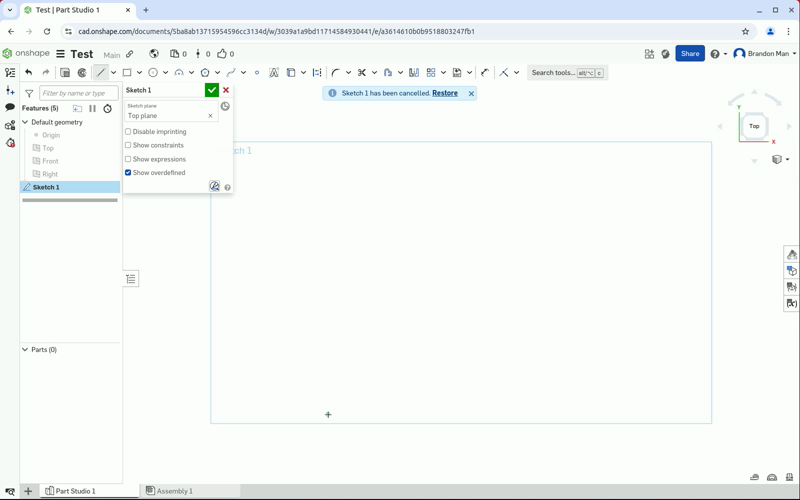
mouse_move(589, 414)
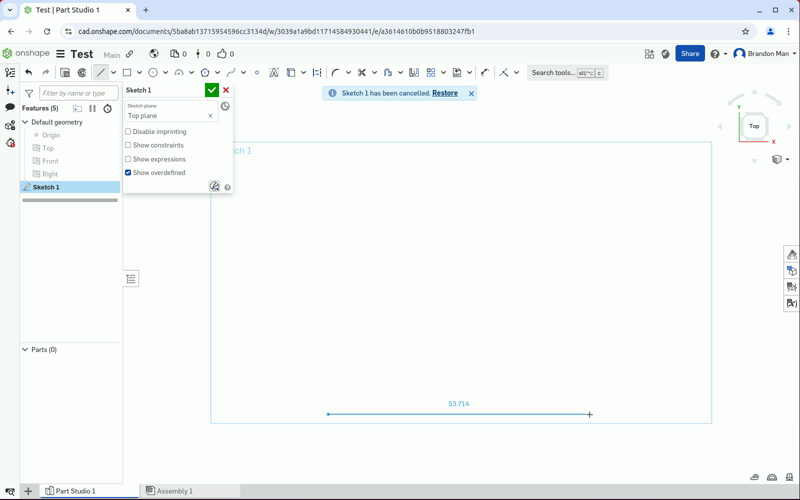
click(589, 414)
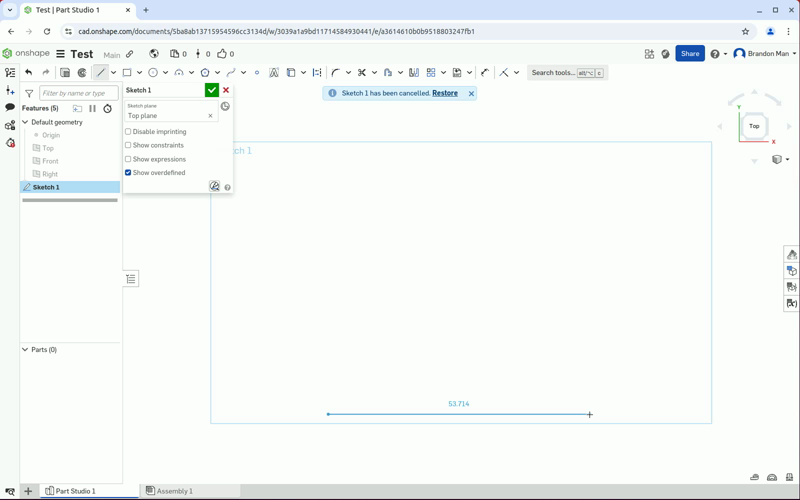
key_up(shift)
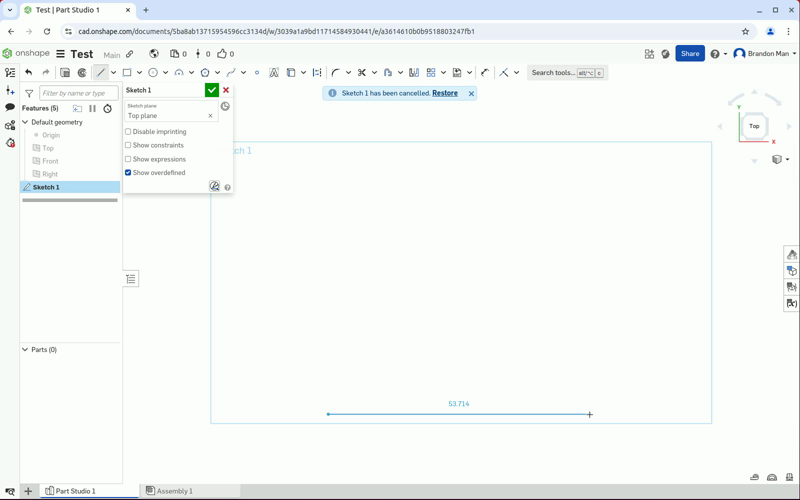
key_down(shift)
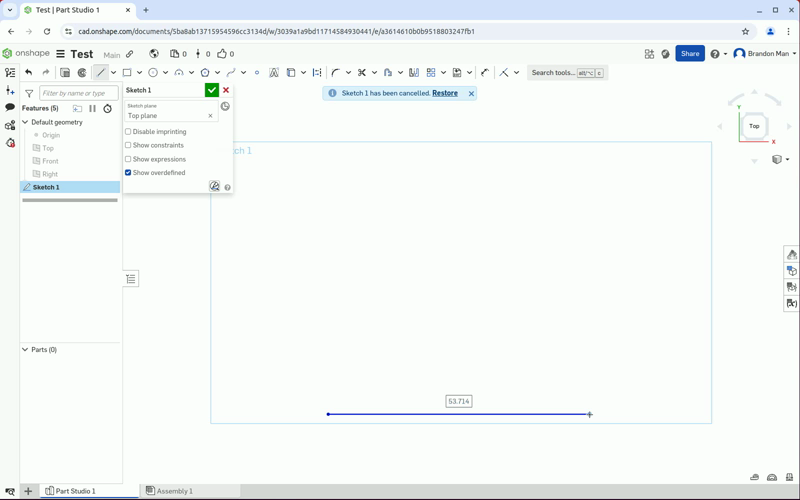
mouse_move(589, 152)
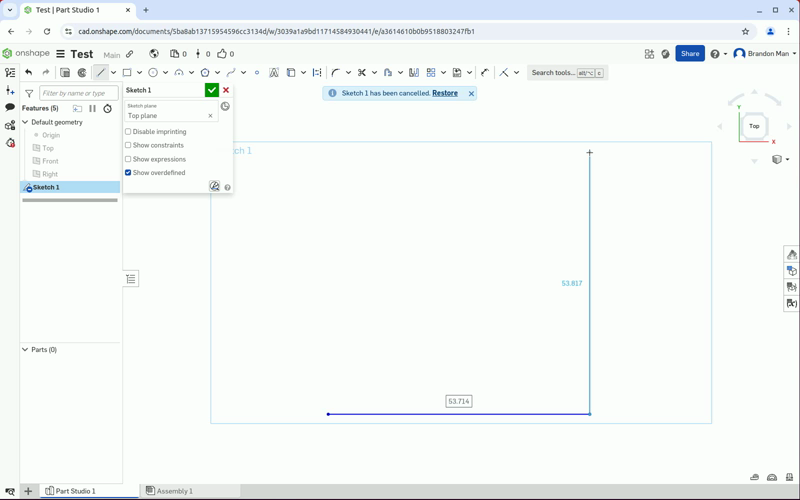
click(589, 152)
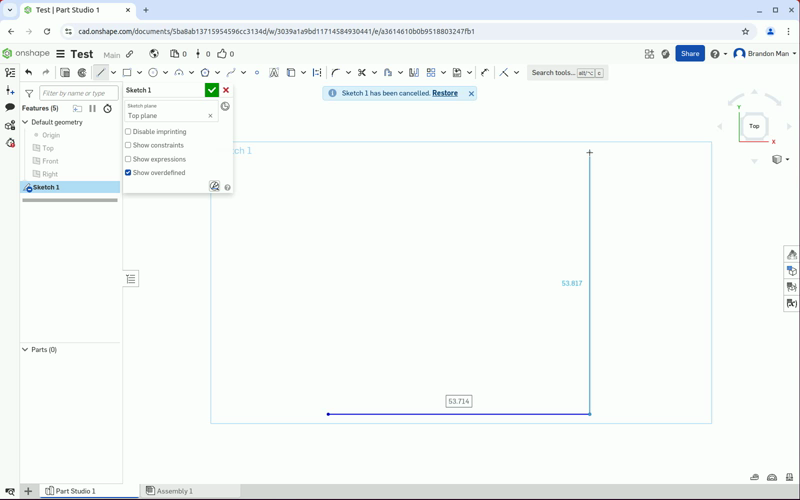
key_up(shift)
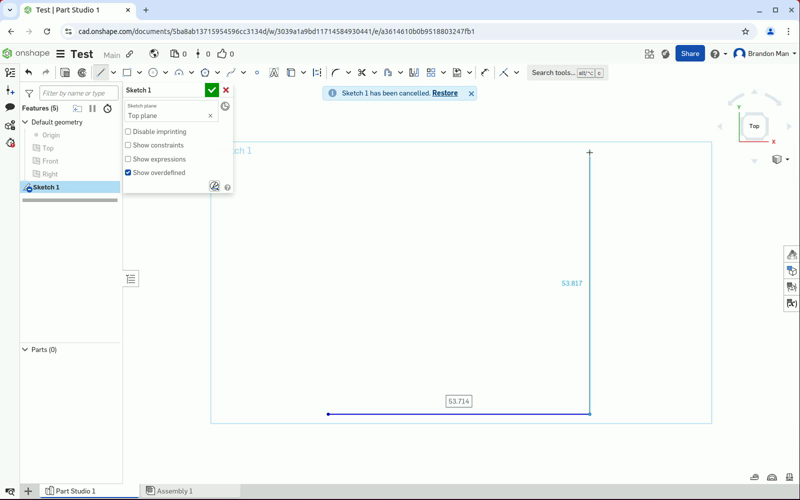
key_down(shift)
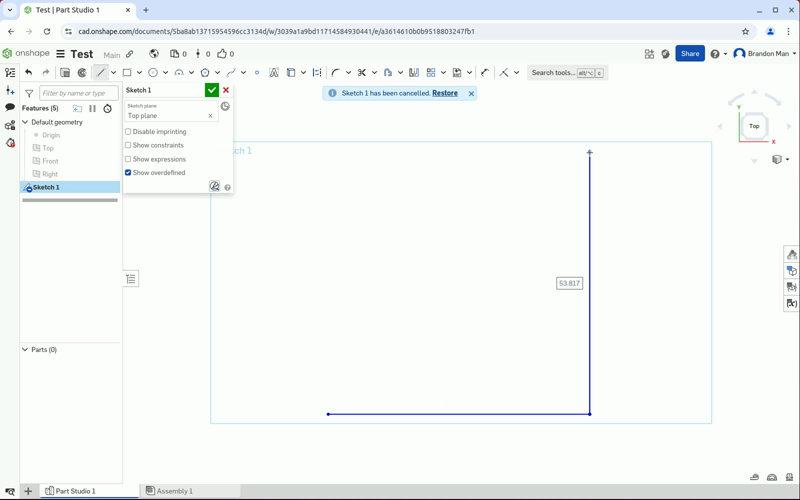
mouse_move(328, 152)
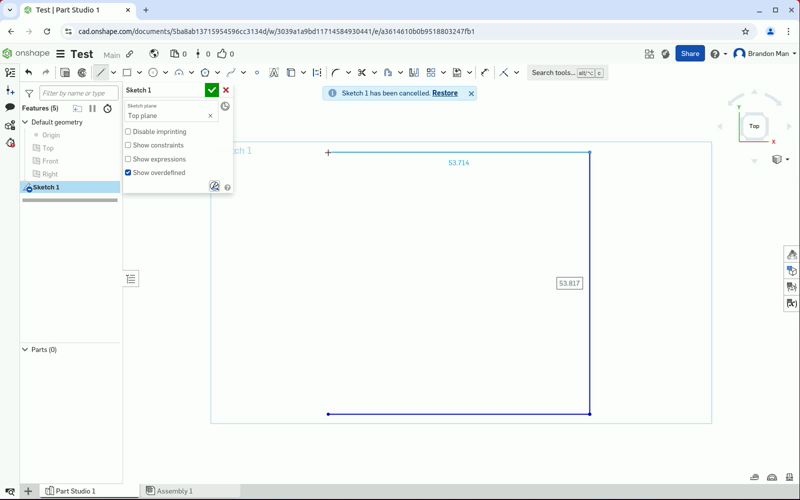
click(328, 152)
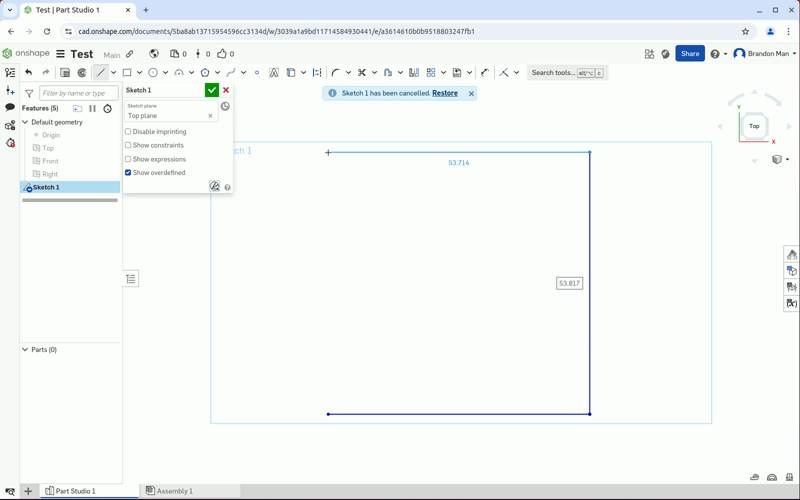
key_up(shift)
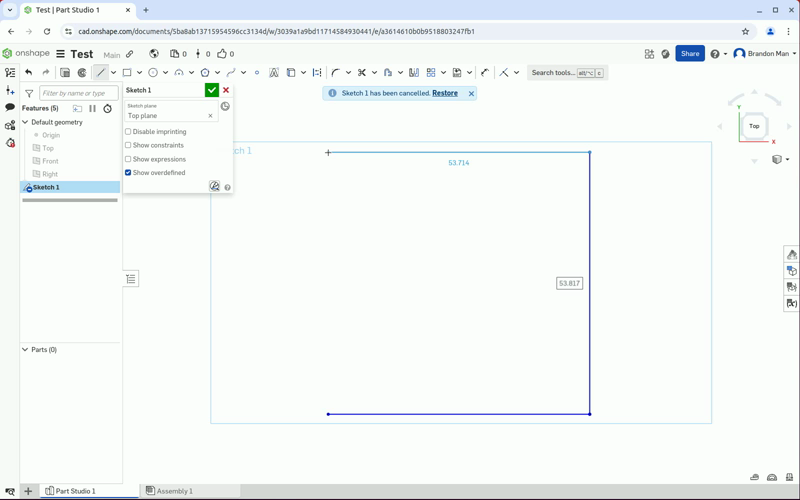
key_down(shift)
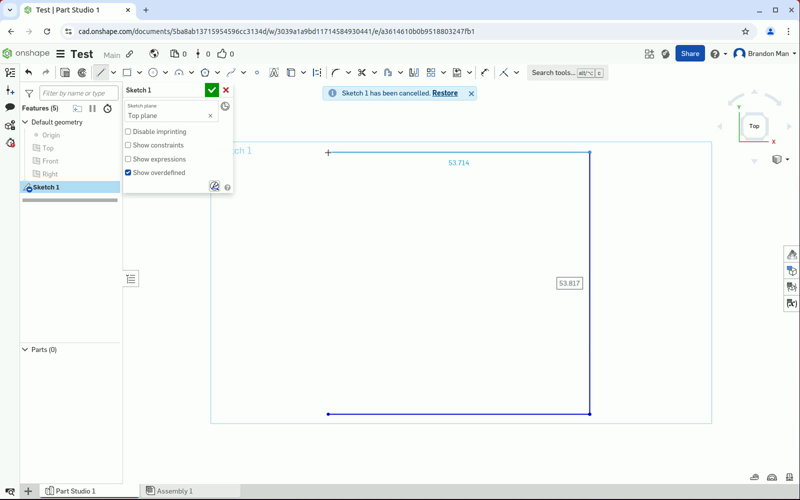
mouse_move(328, 414)
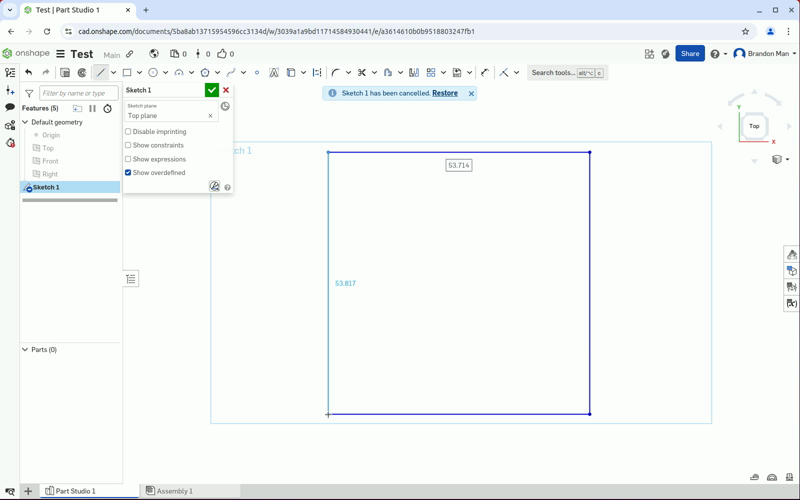
key_up(shift)
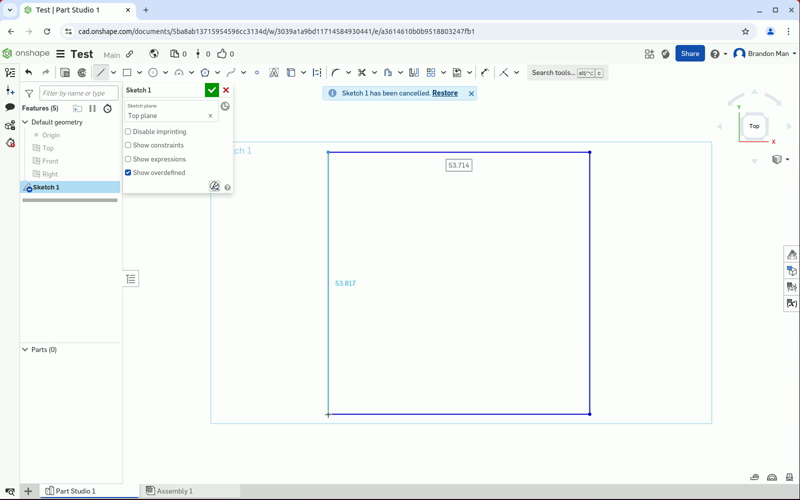
click(328, 414)
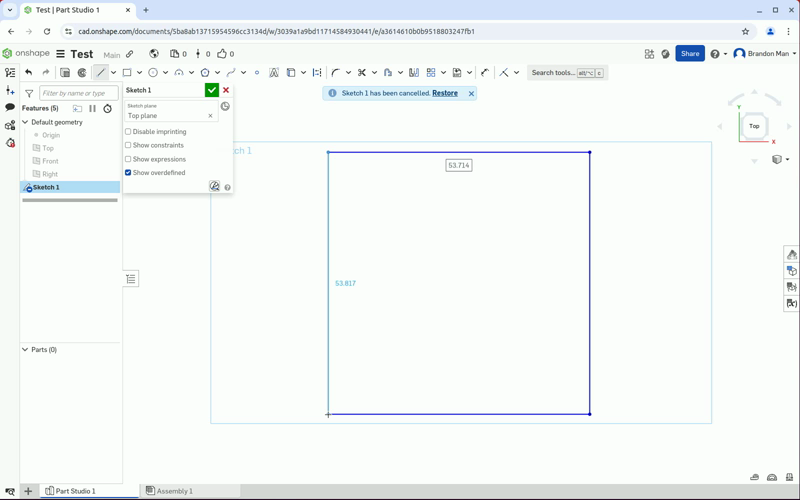
key(esc)
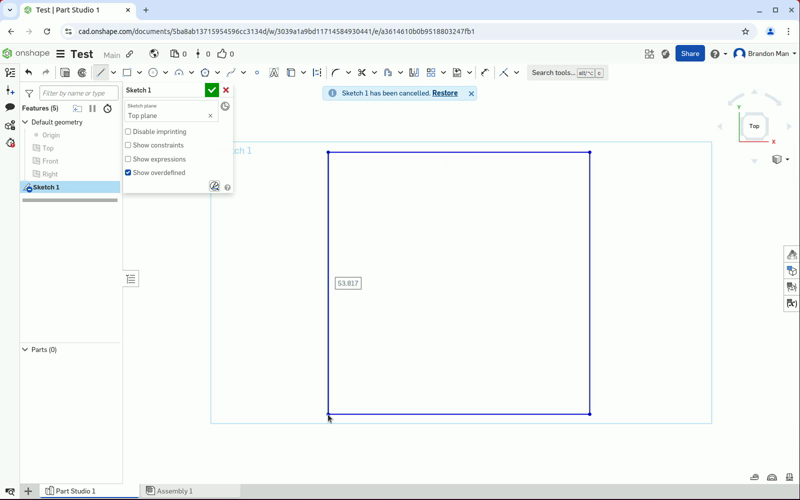
mouse_move(505, 295)
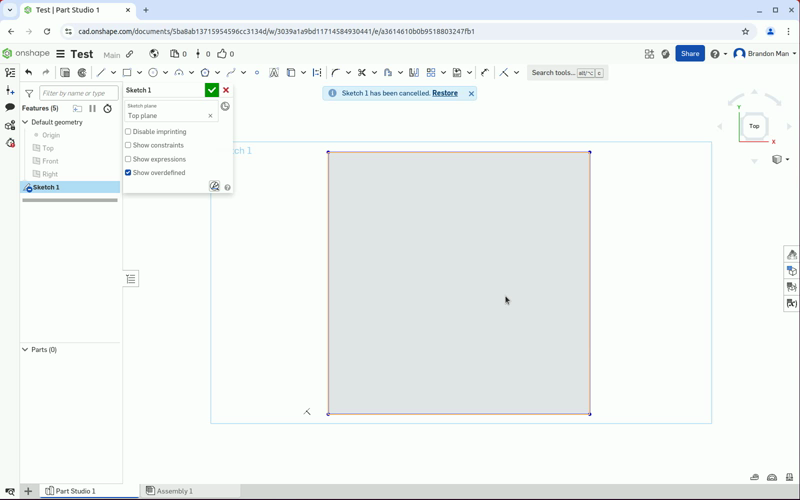
click(505, 295)
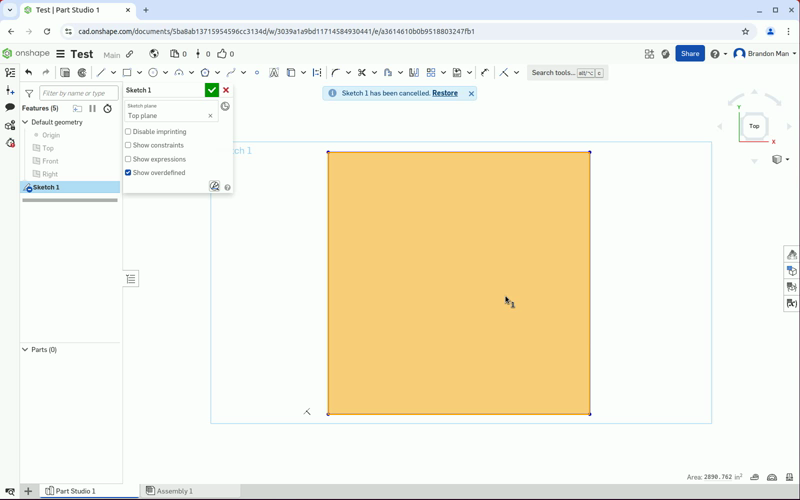
mouse_move(73, 352)
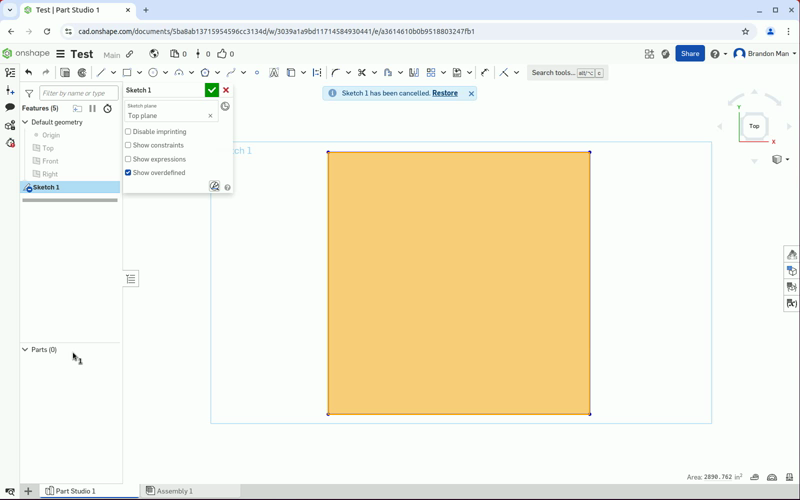
key(shift+y)
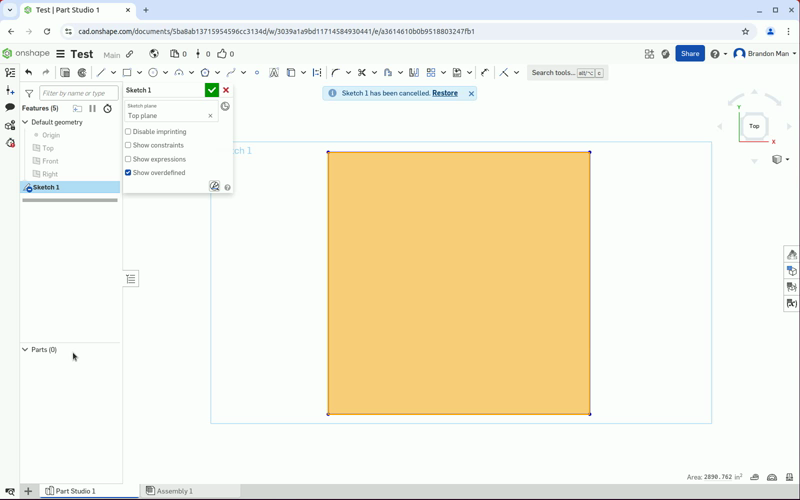
key(shift+e)
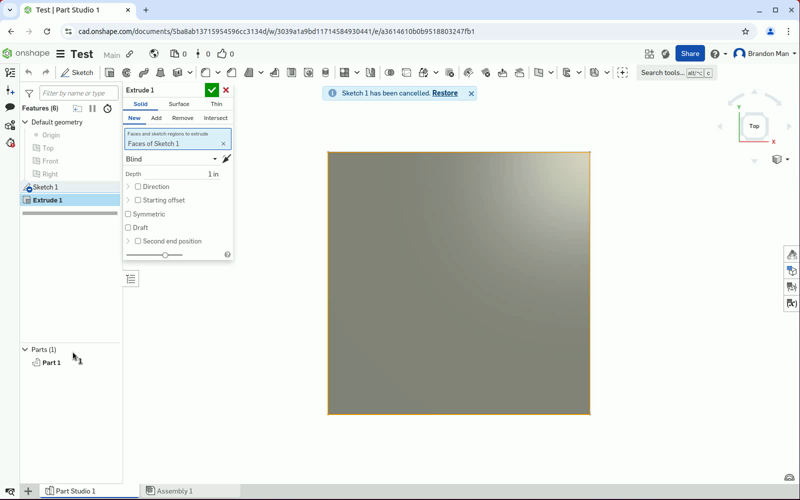
mouse_move(143, 106)
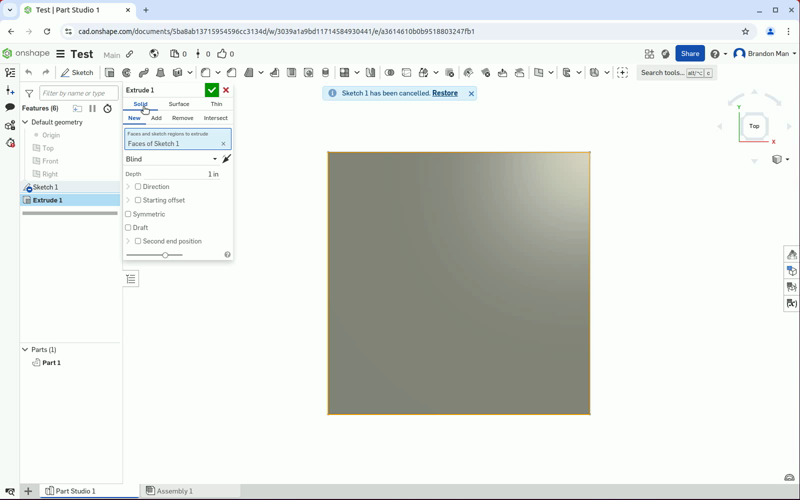
click(143, 106)
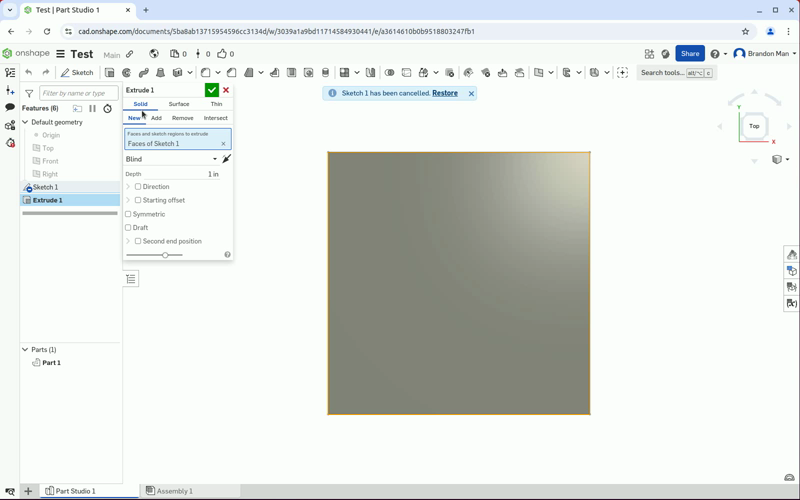
mouse_move(137, 120)
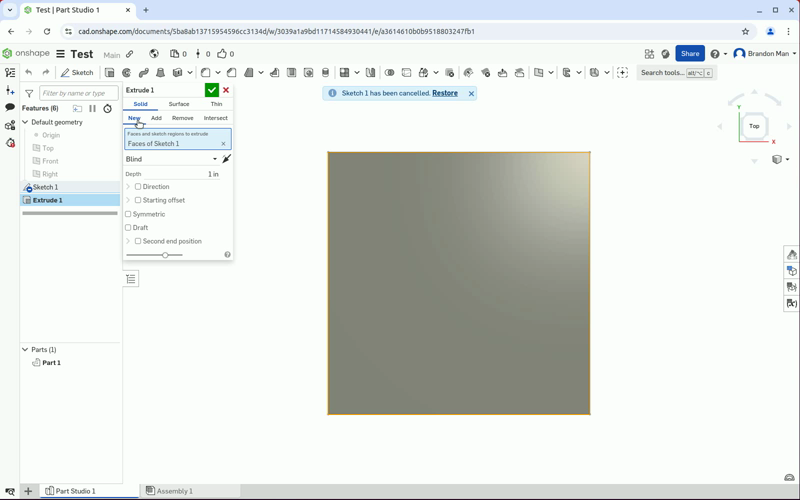
click(137, 120)
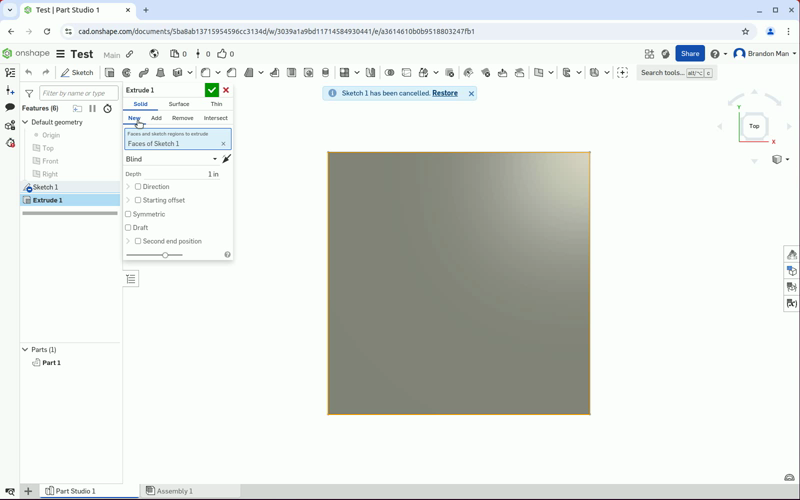
key(tab, 4)
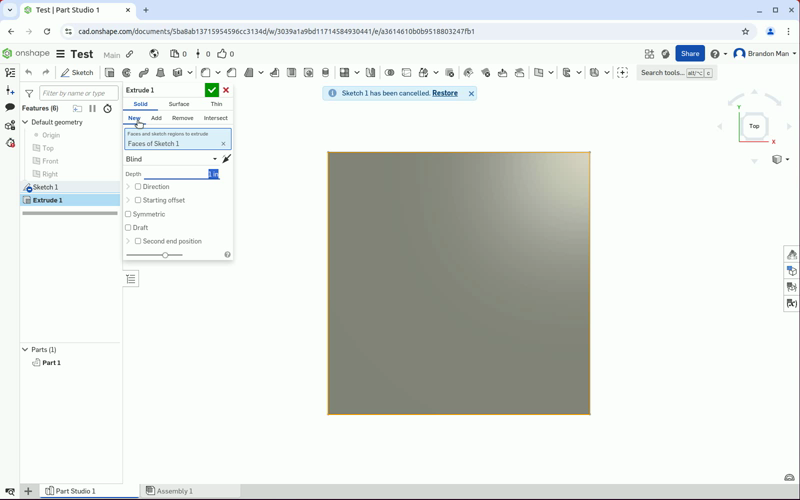
text(1.444)
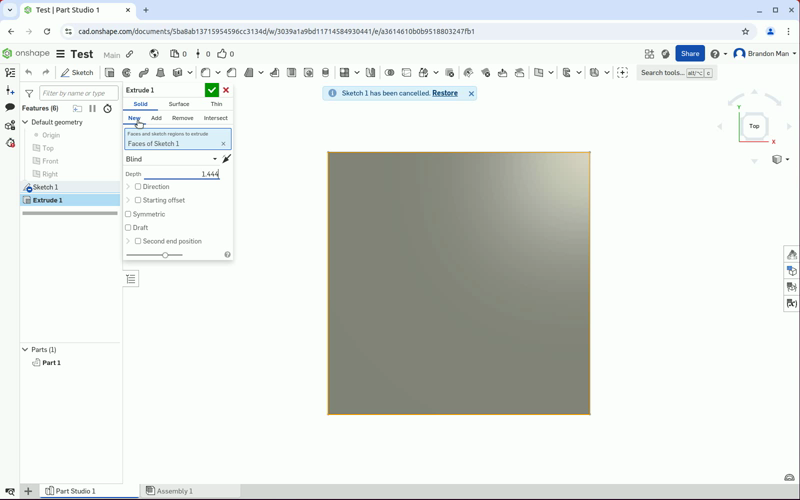
key(enter)
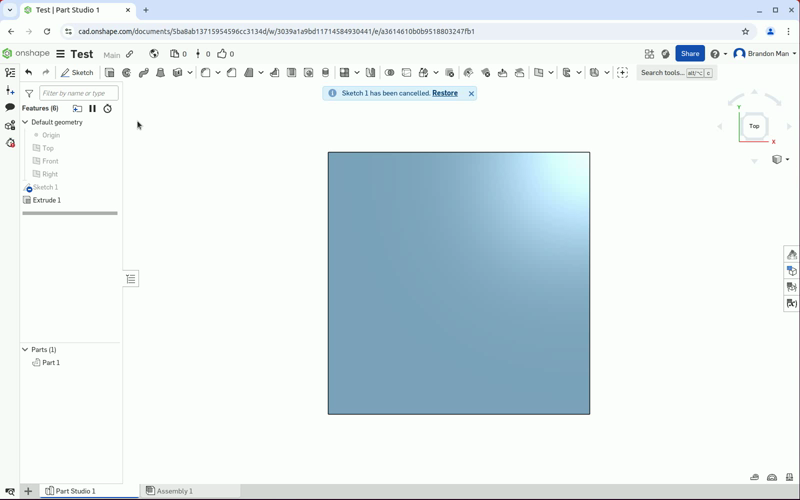
key(shift+h)
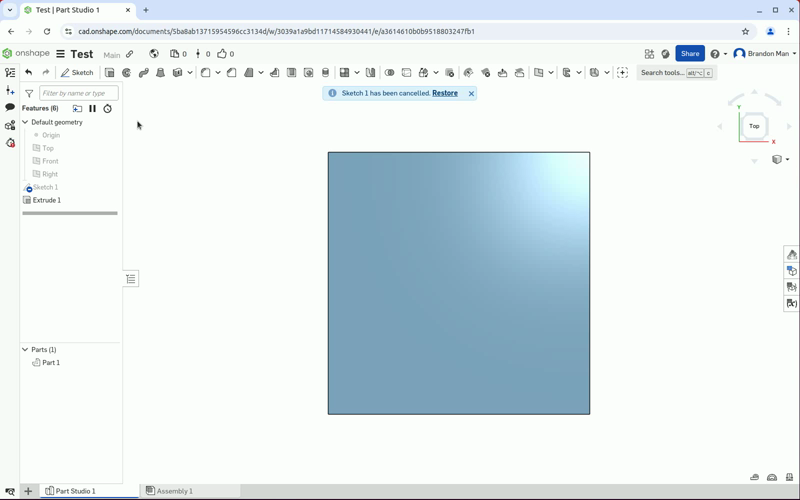
key(shift+h)
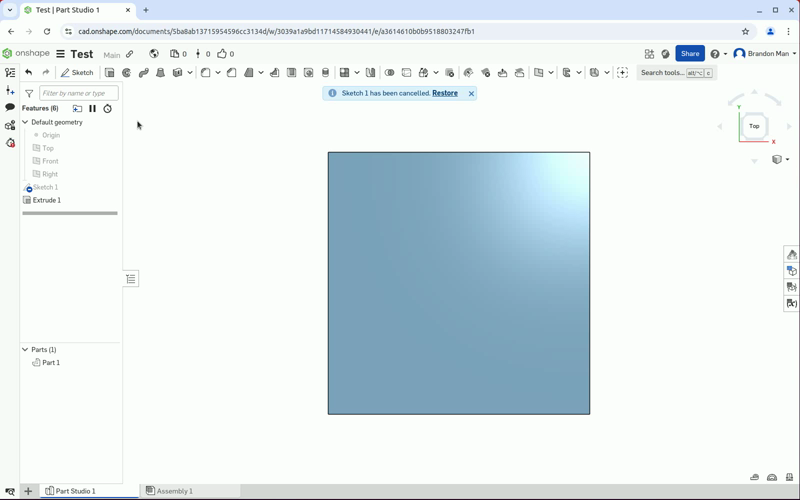
mouse_move(73, 189)
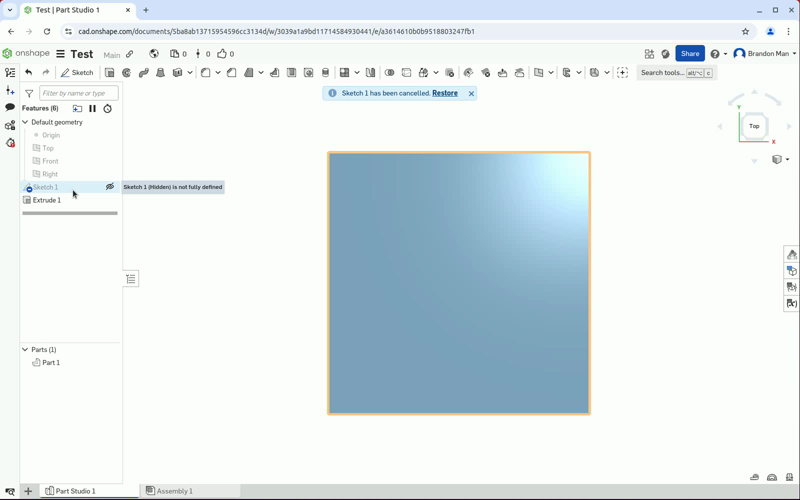
click(73, 189)
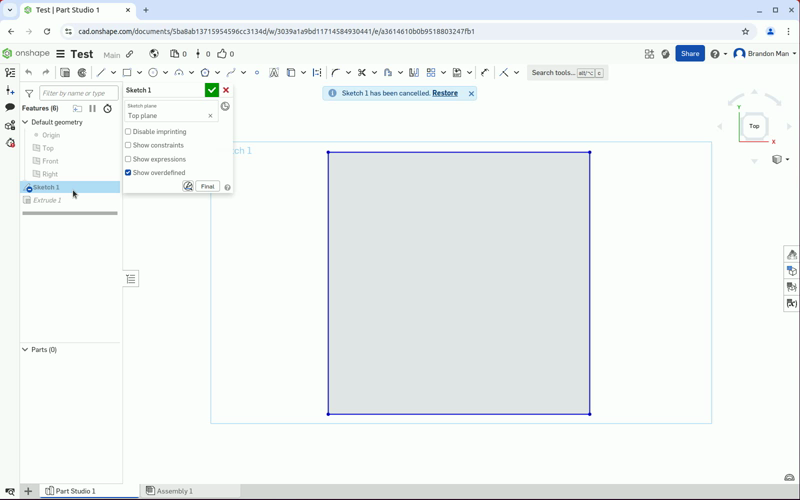
mouse_move(229, 92)
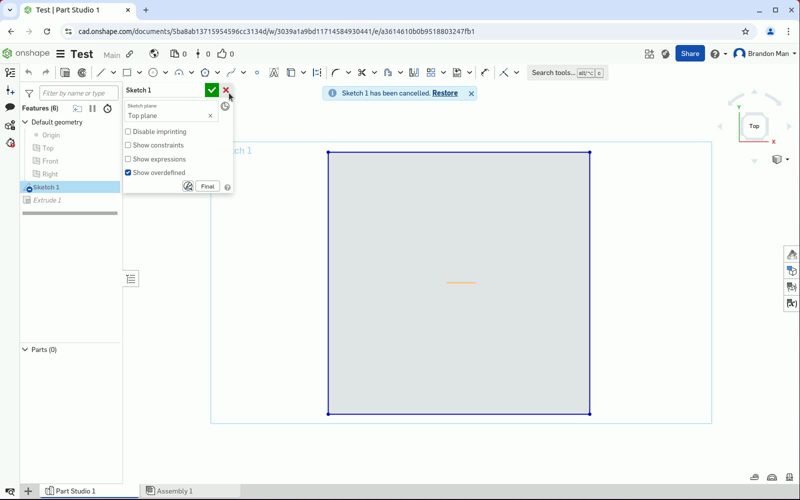
click(229, 92)
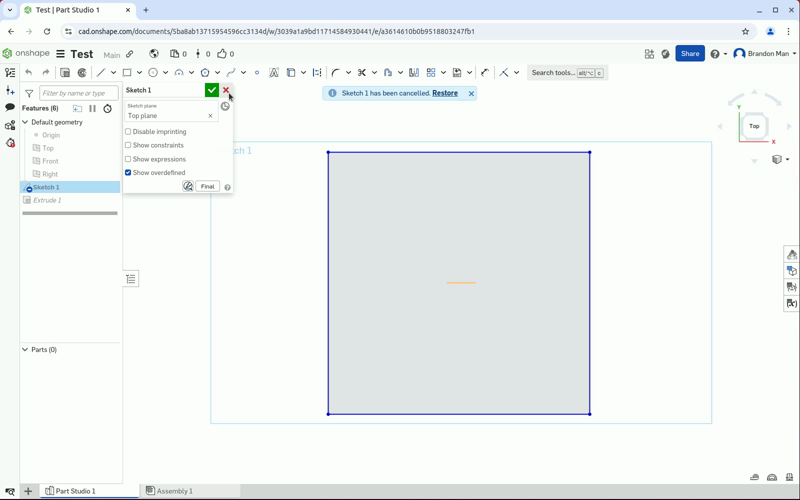
key(shift+s)
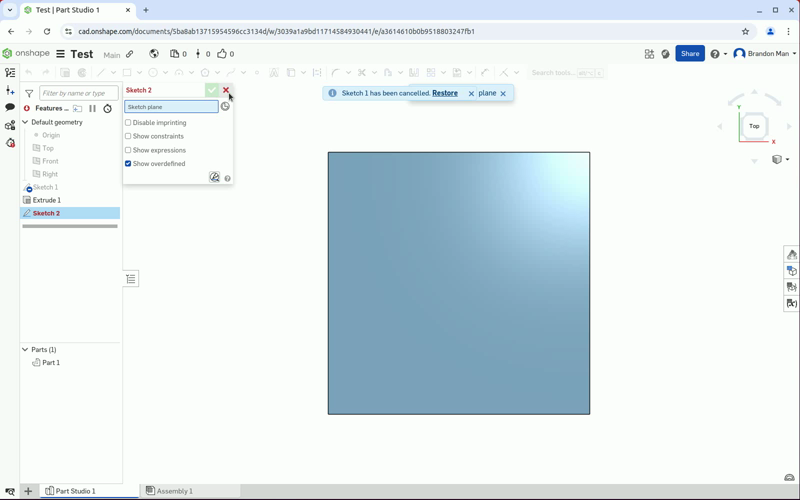
mouse_move(73, 150)
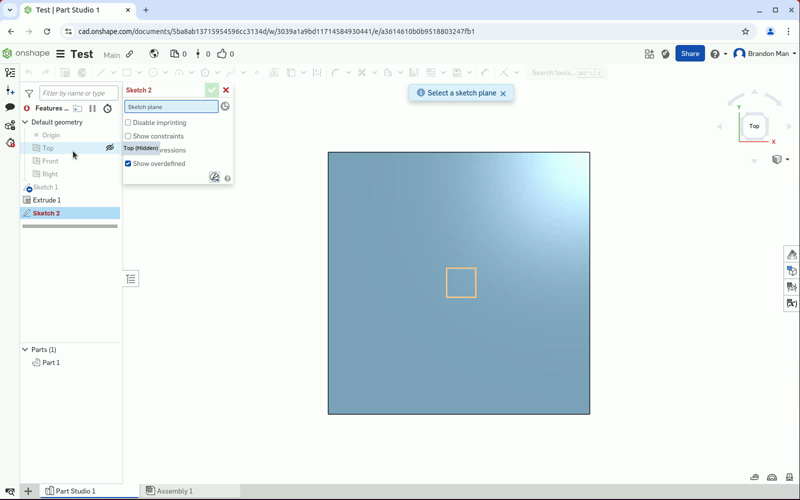
click(73, 150)
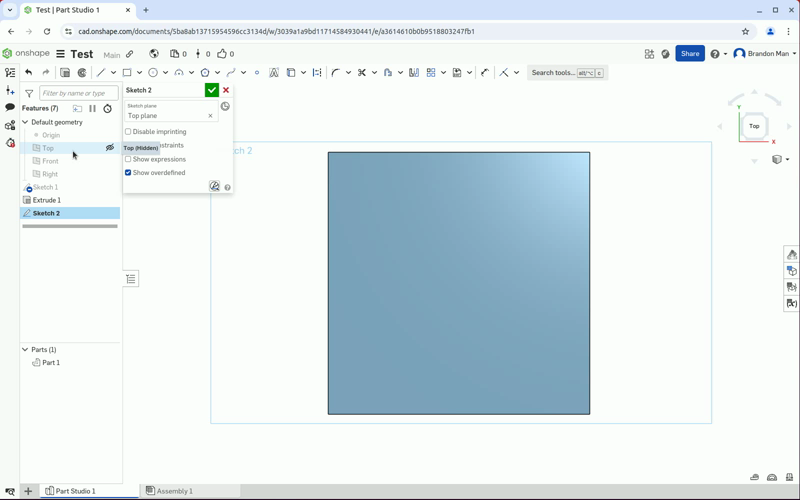
mouse_move(73, 352)
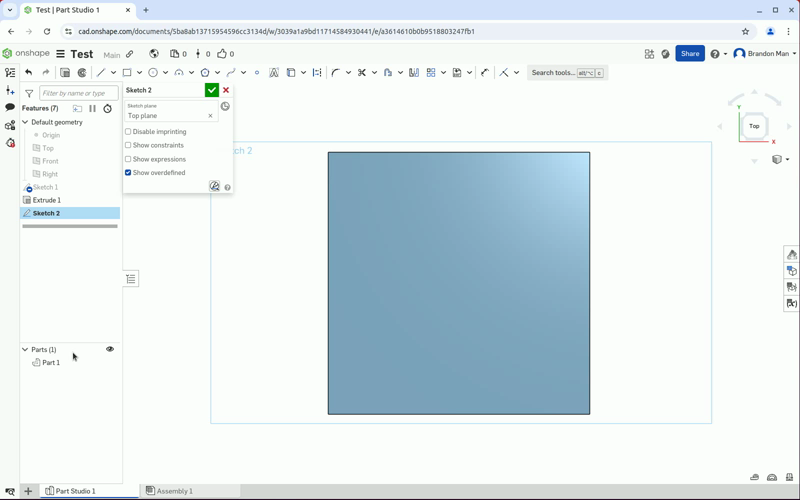
key(y)
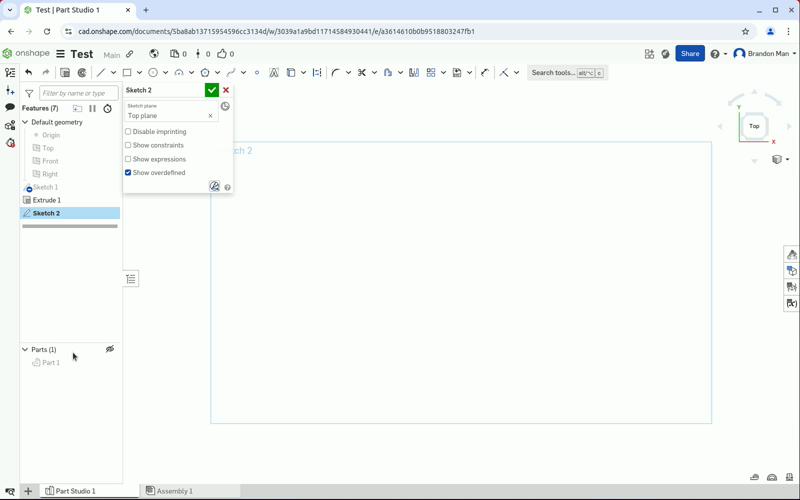
key(l)
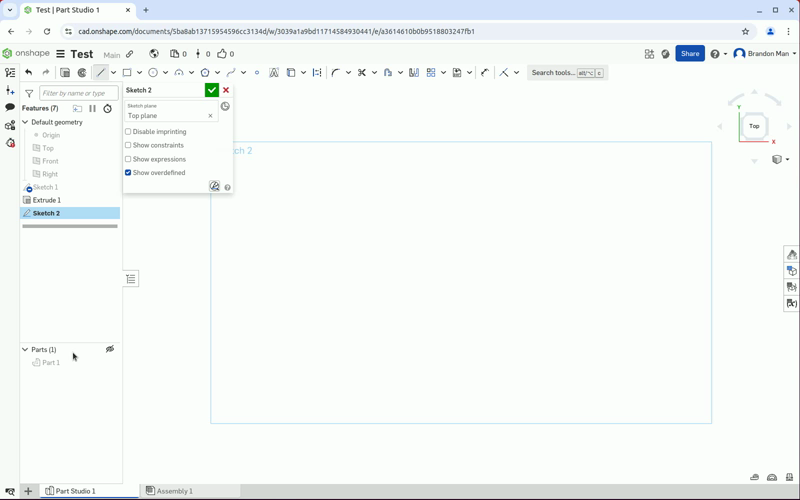
key_down(shift)
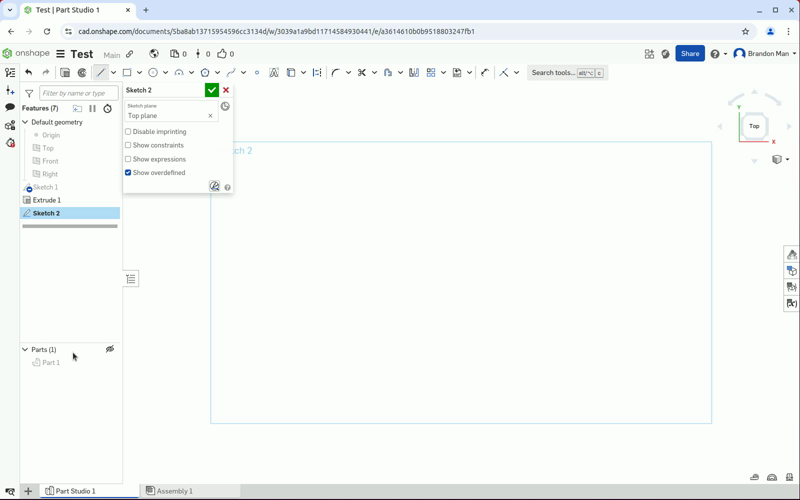
mouse_move(328, 414)
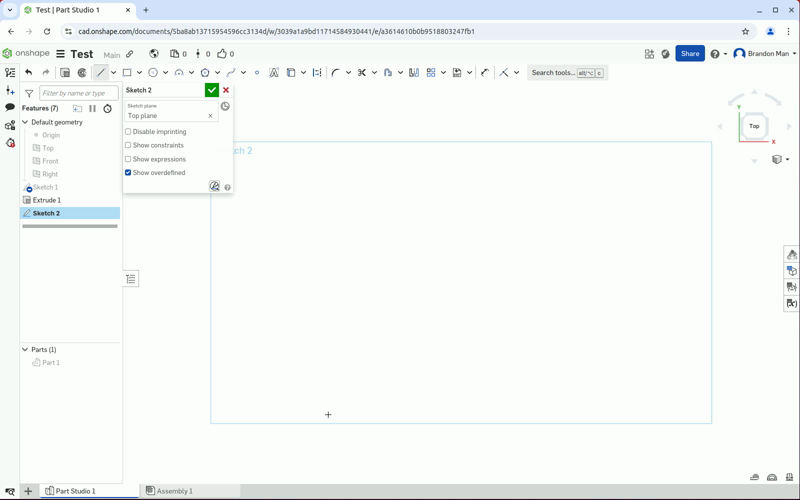
click(328, 414)
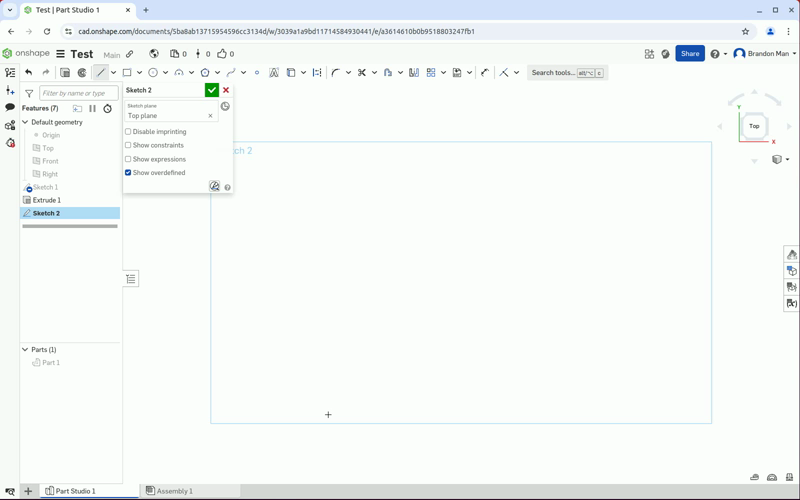
key_up(shift)
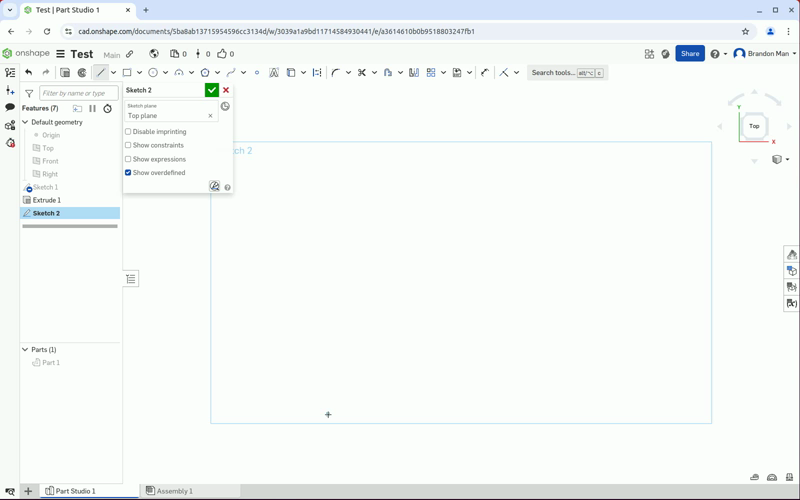
key_down(shift)
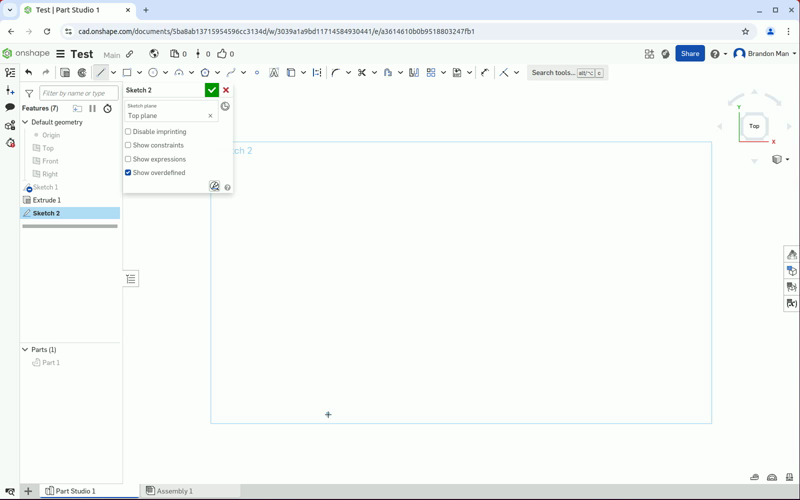
mouse_move(589, 414)
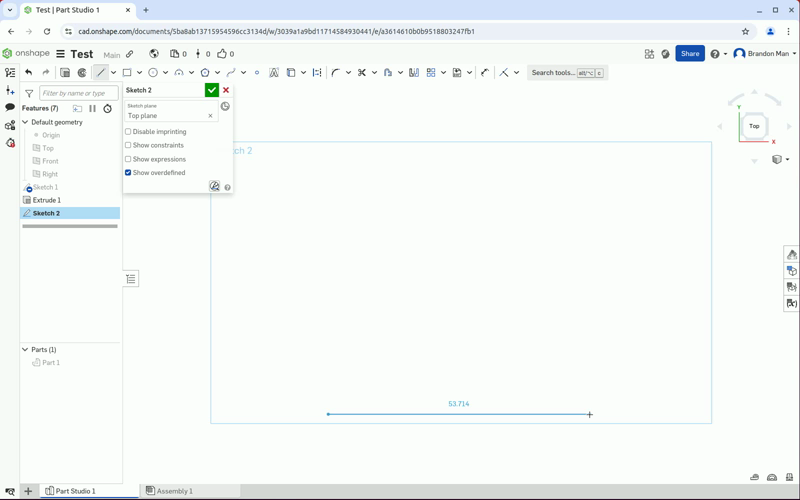
click(589, 414)
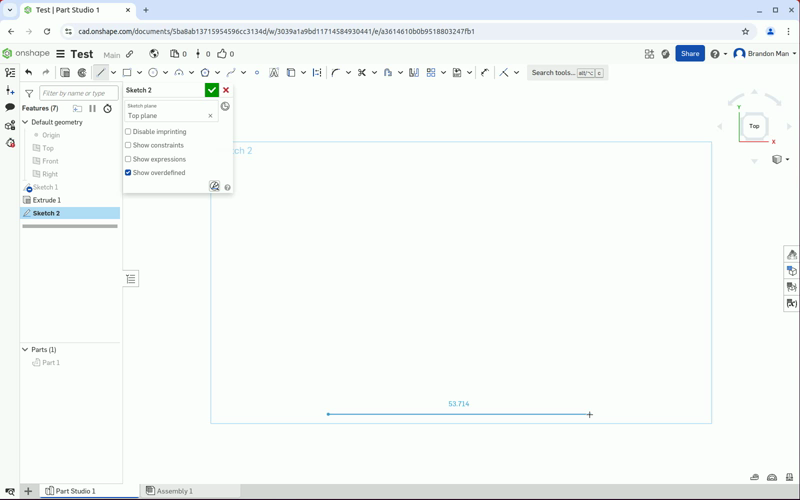
key_up(shift)
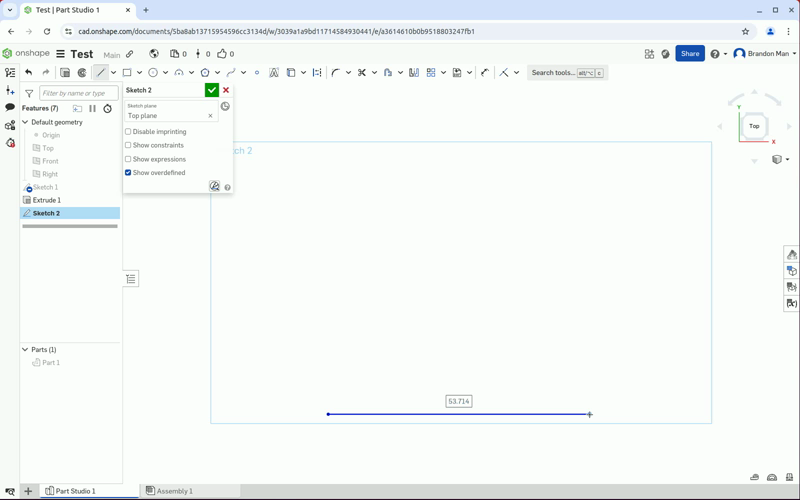
key_down(shift)
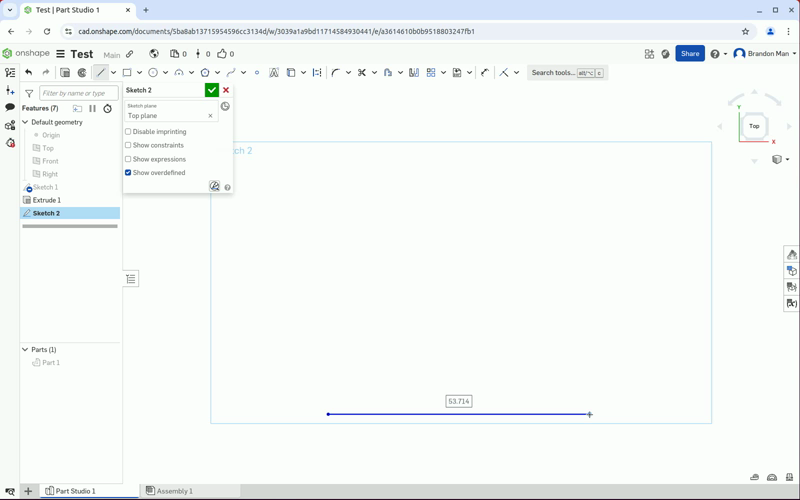
mouse_move(589, 152)
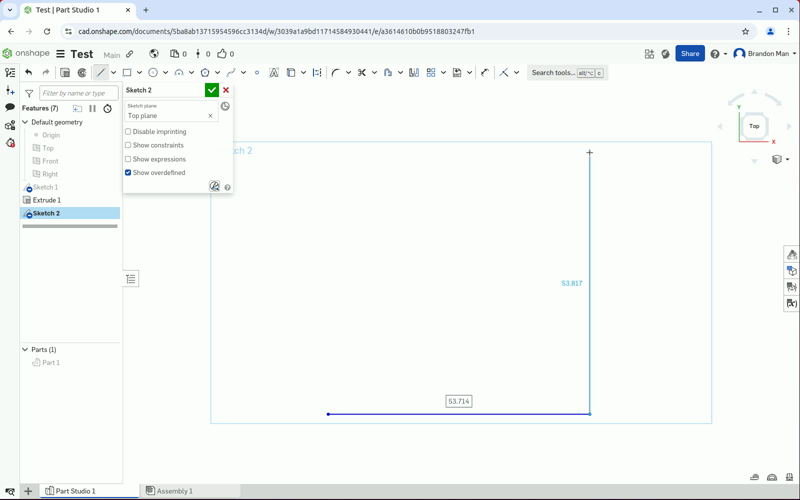
click(589, 152)
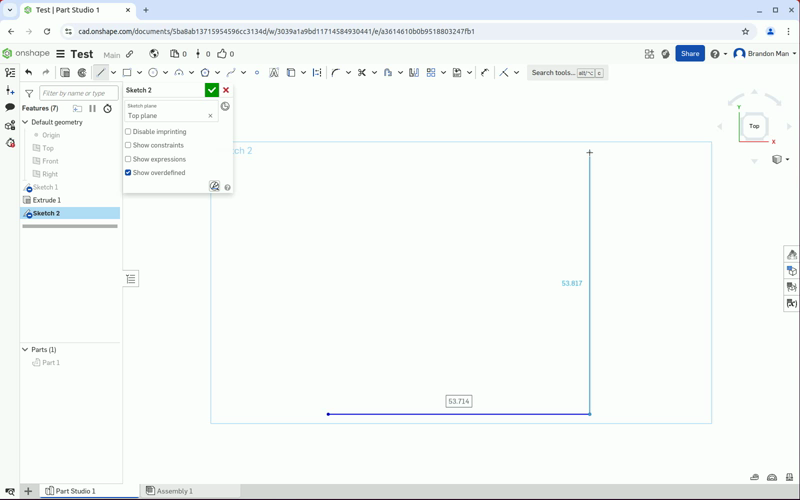
key_up(shift)
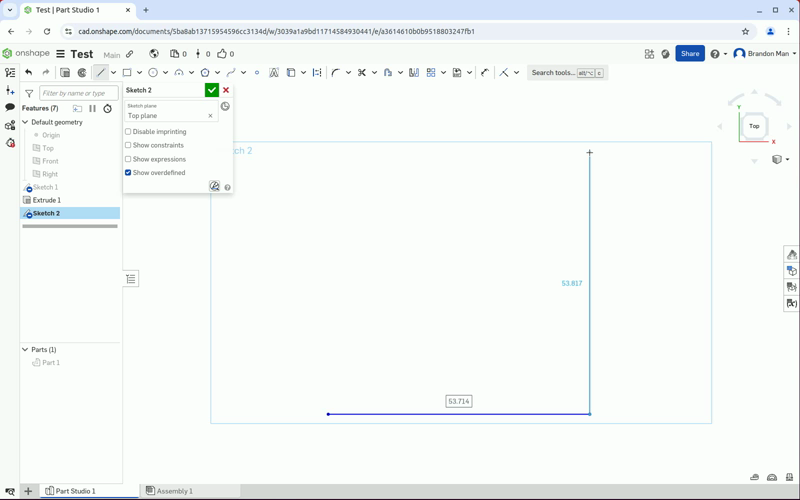
key_down(shift)
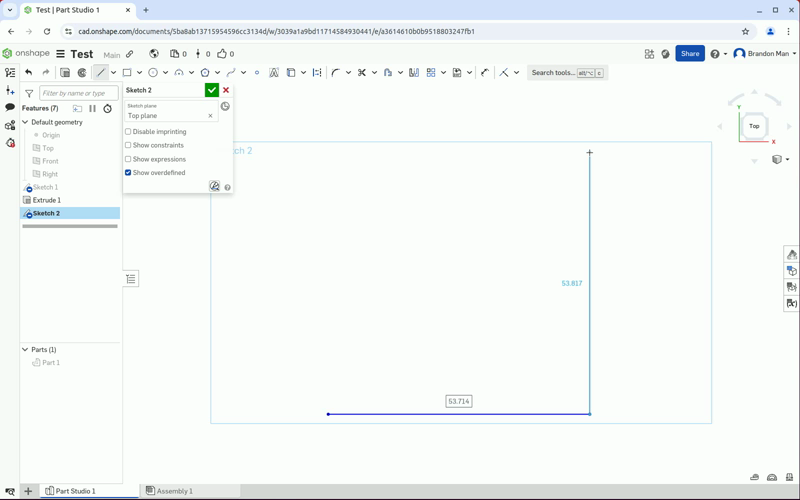
mouse_move(328, 152)
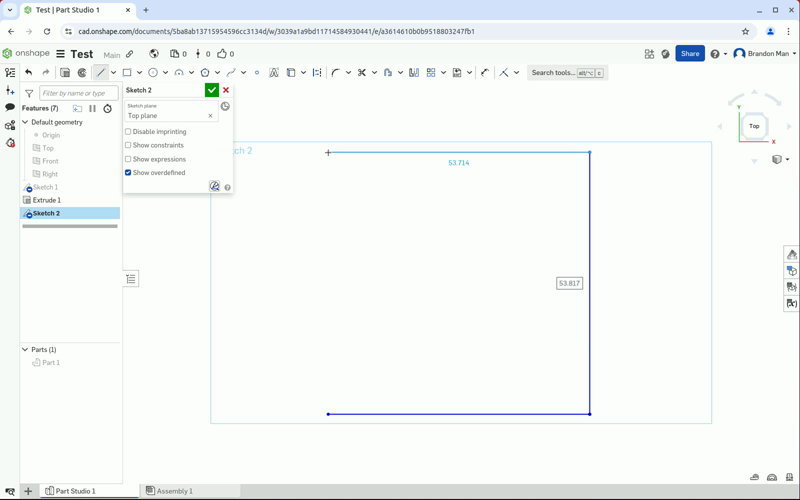
click(328, 152)
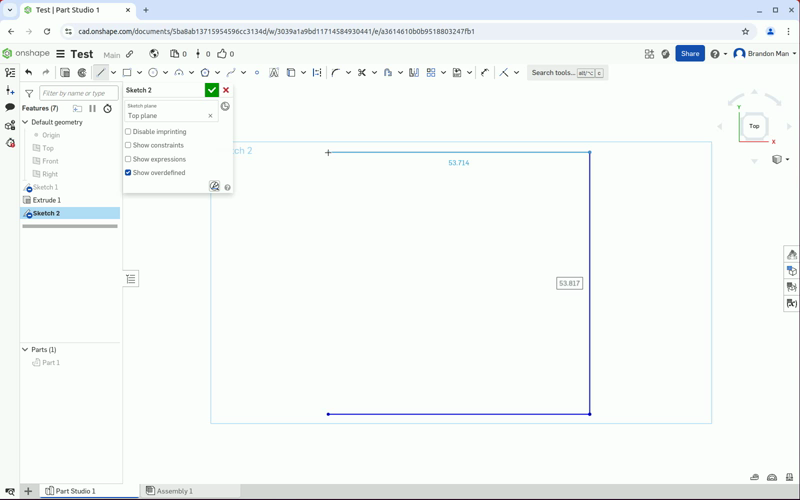
key_up(shift)
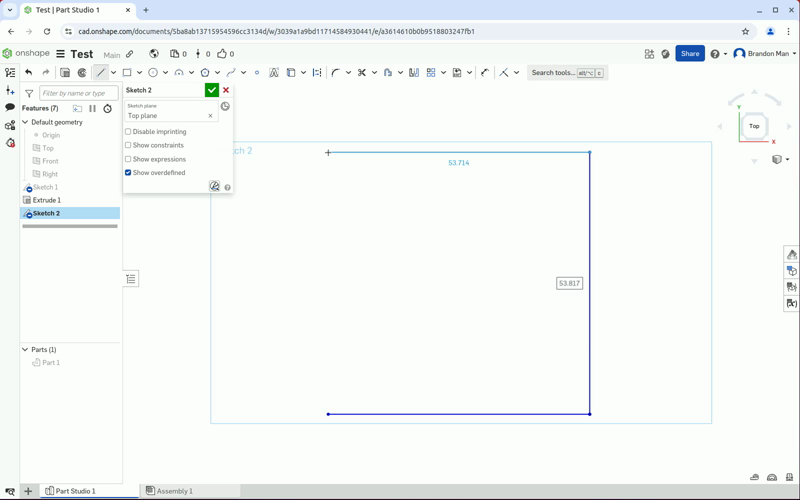
key_down(shift)
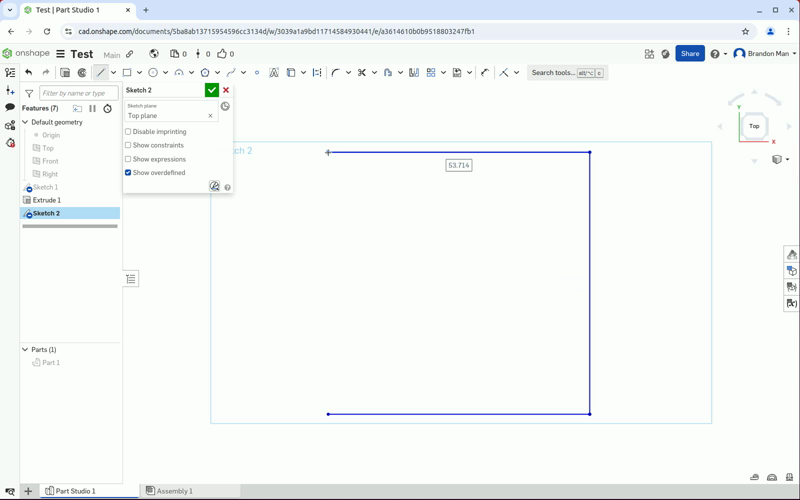
mouse_move(328, 414)
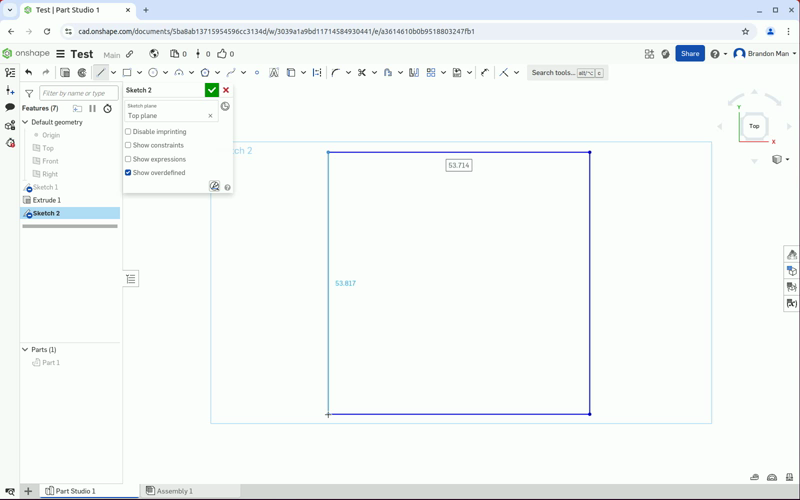
key_up(shift)
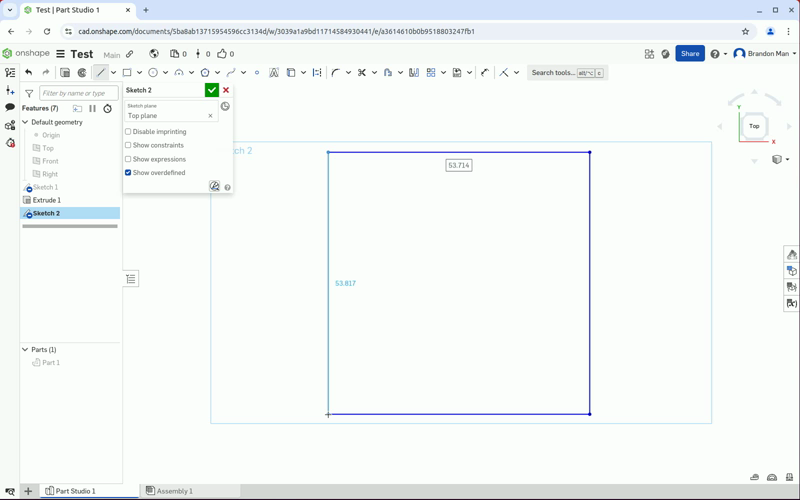
click(328, 414)
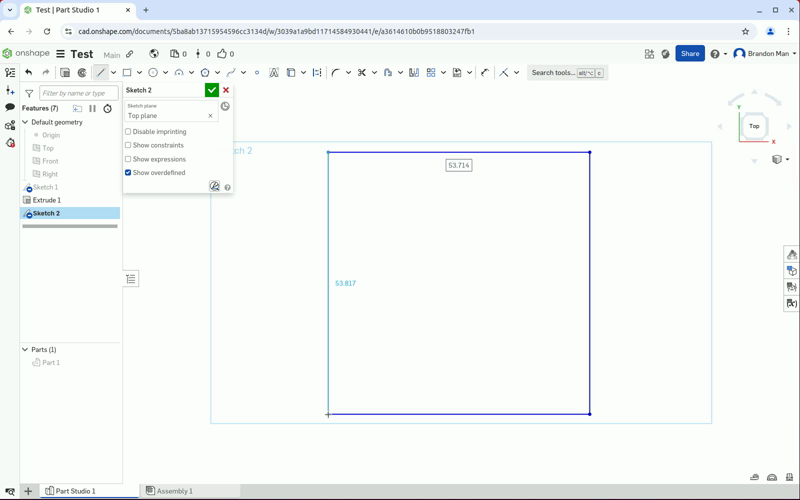
key(esc)
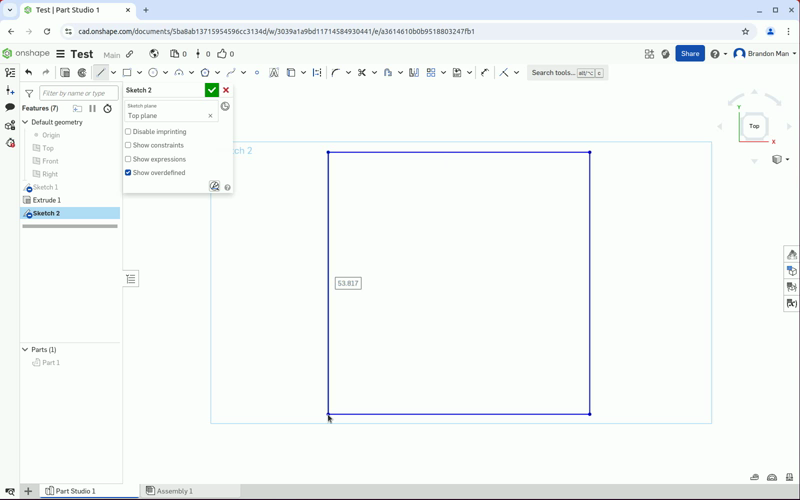
mouse_move(454, 332)
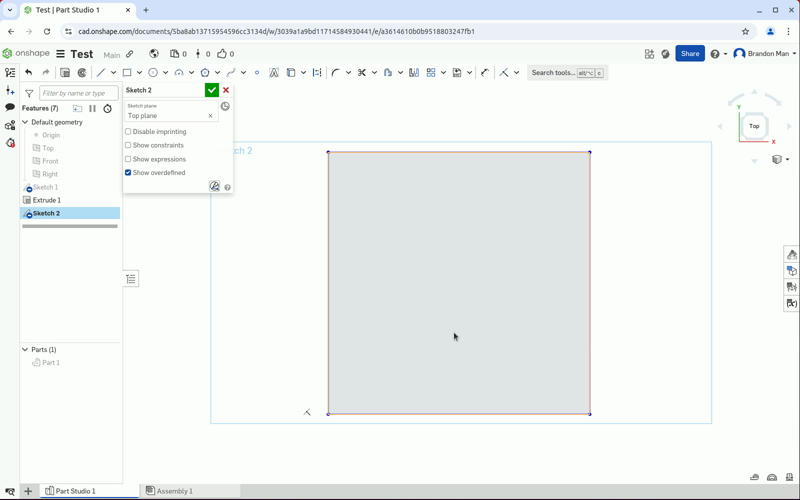
click(454, 332)
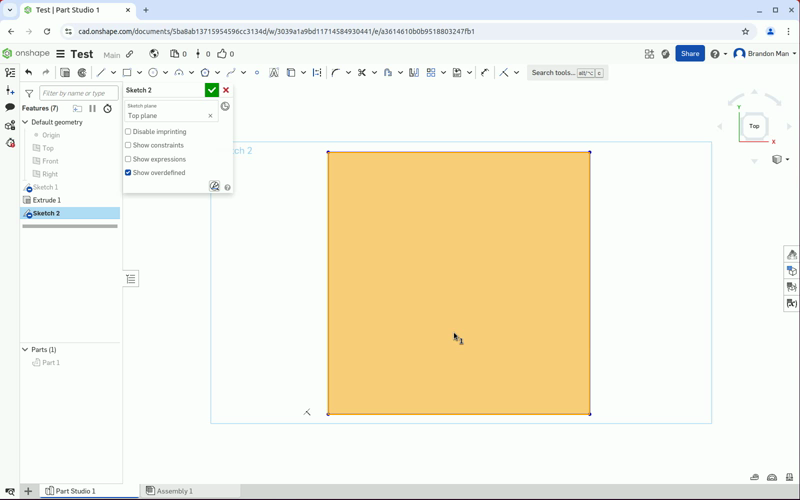
mouse_move(73, 352)
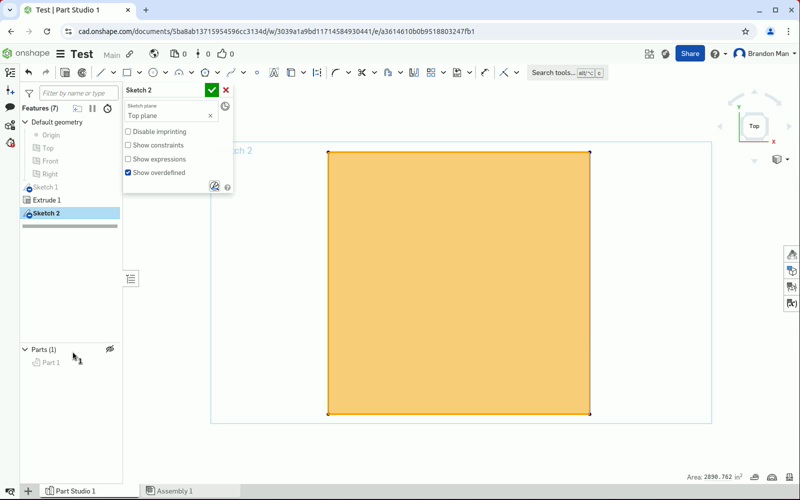
key(shift+y)
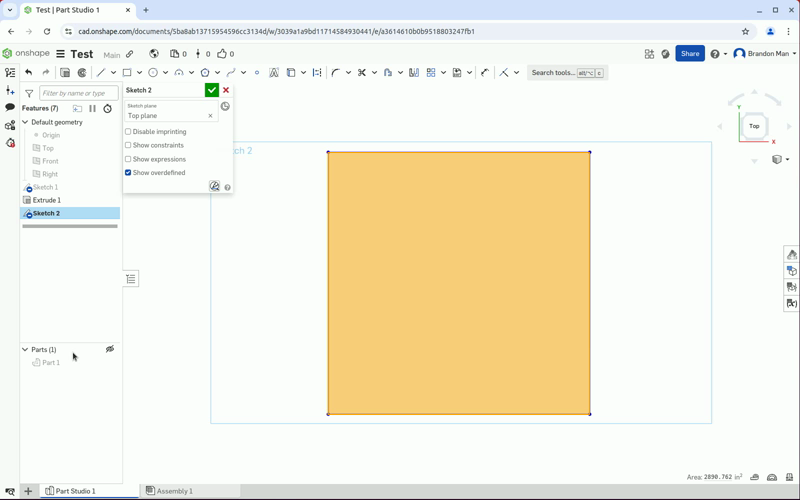
key(shift+e)
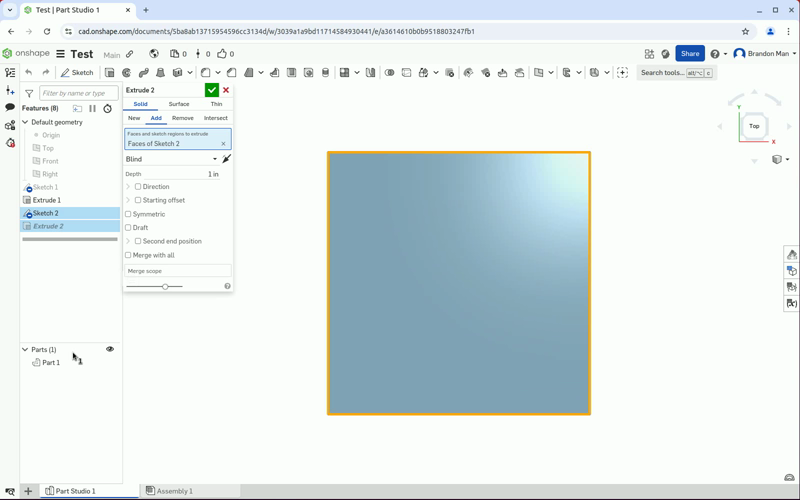
mouse_move(143, 106)
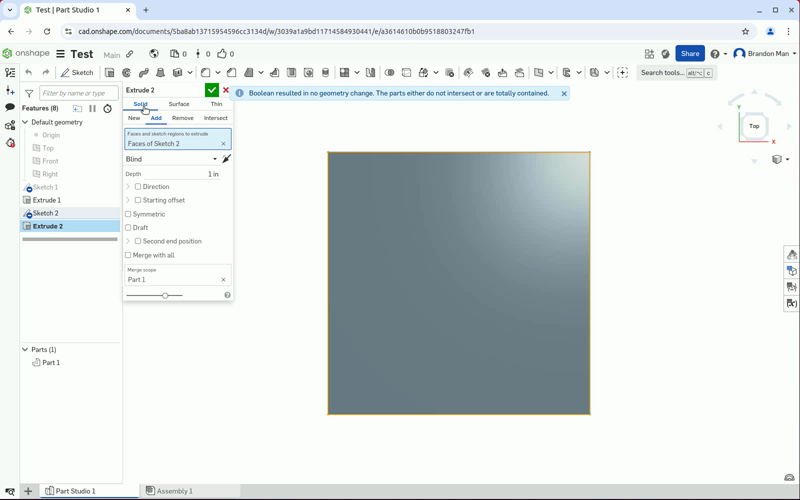
click(143, 106)
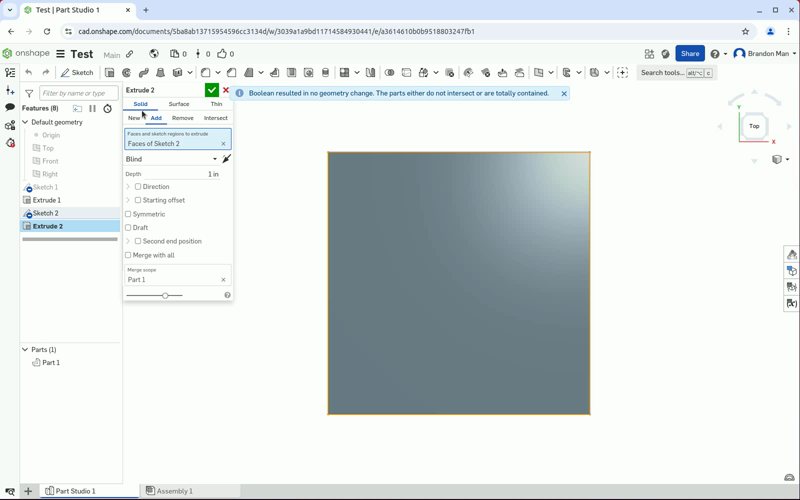
mouse_move(137, 120)
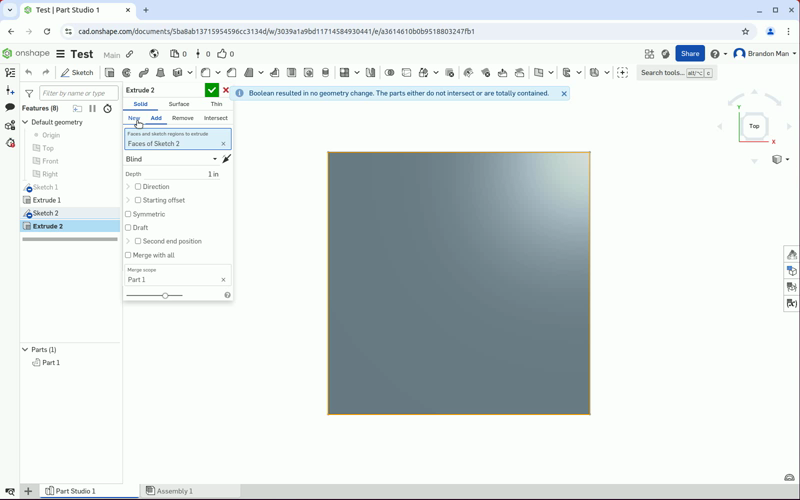
click(137, 120)
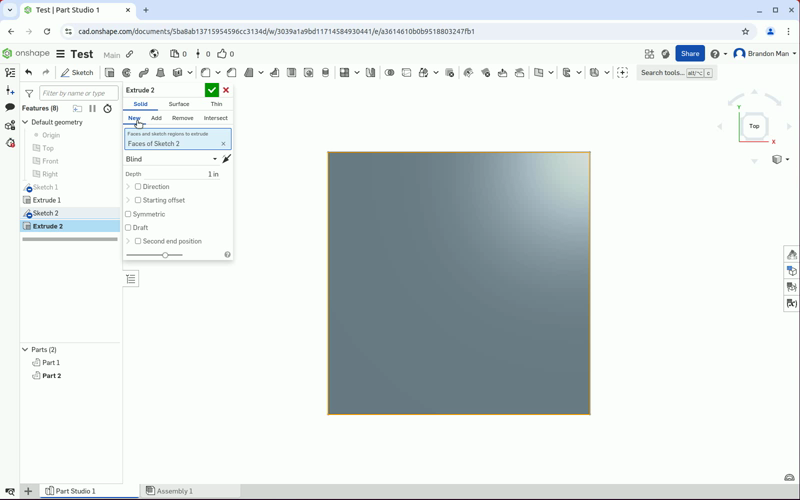
key(tab, 4)
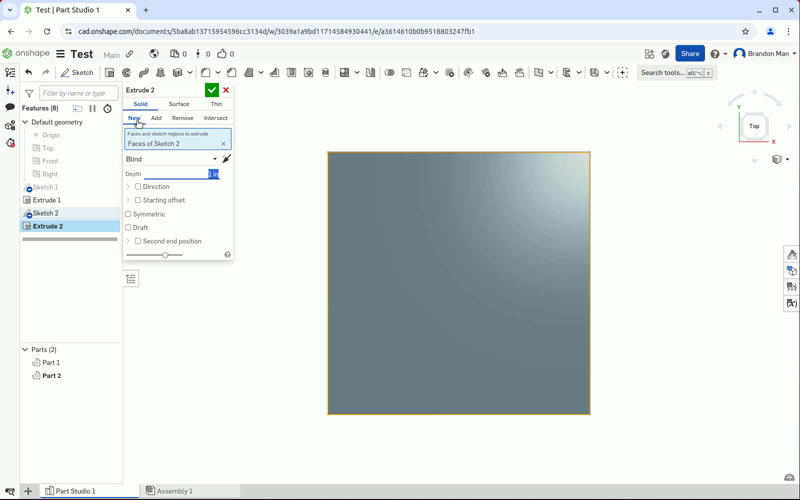
text(1.444)
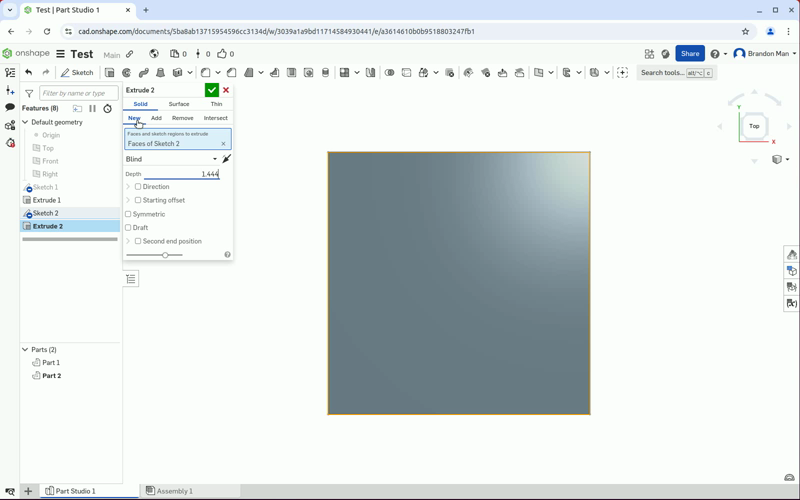
key(enter)
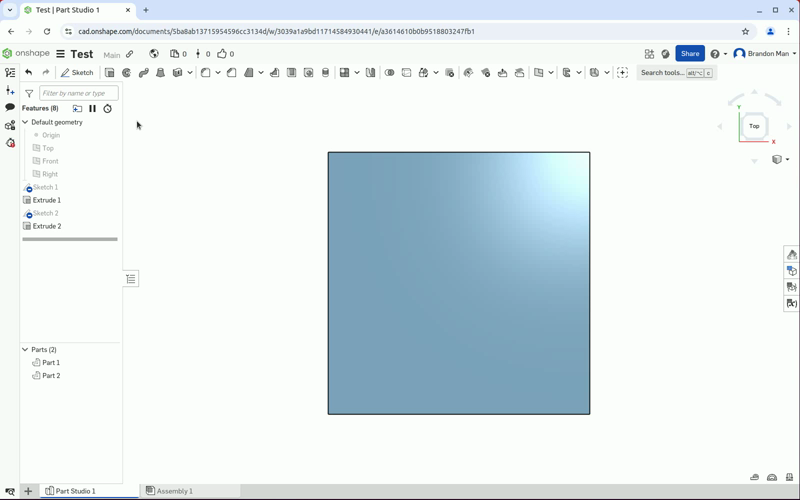
key(shift+h)
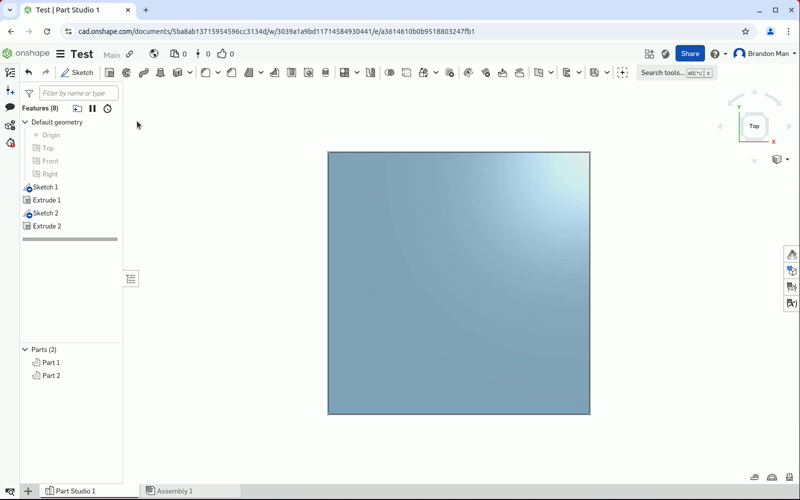
key(shift+h)
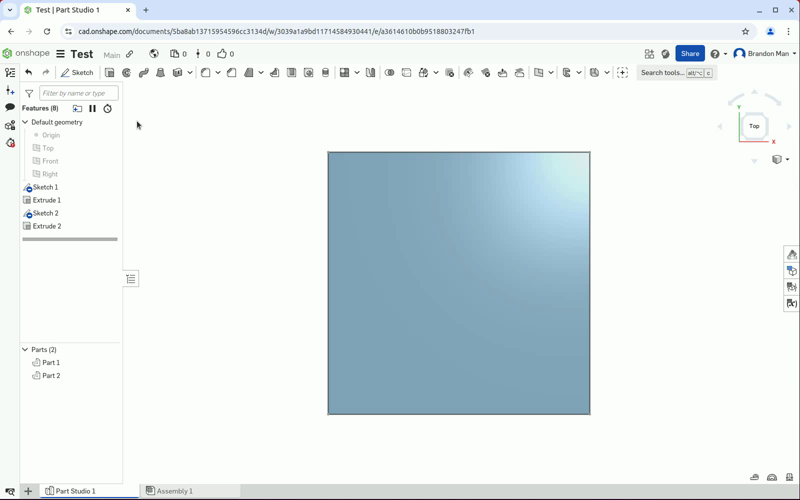
key(shift+7)
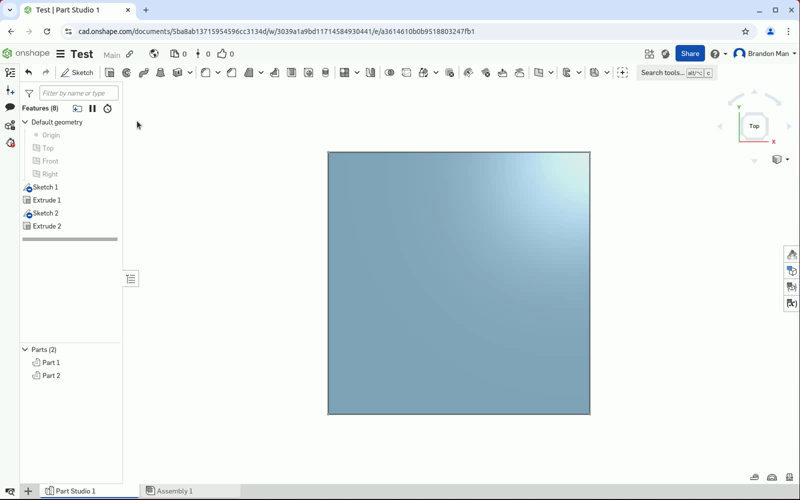
key(up, 3)
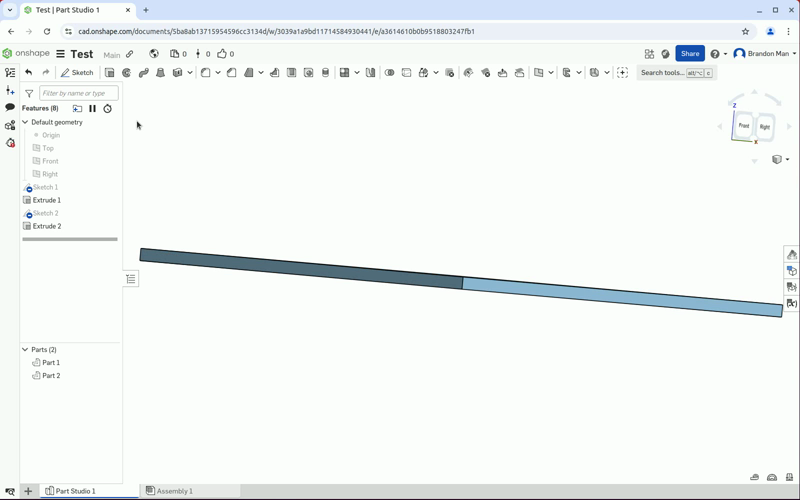
key(left, 3)
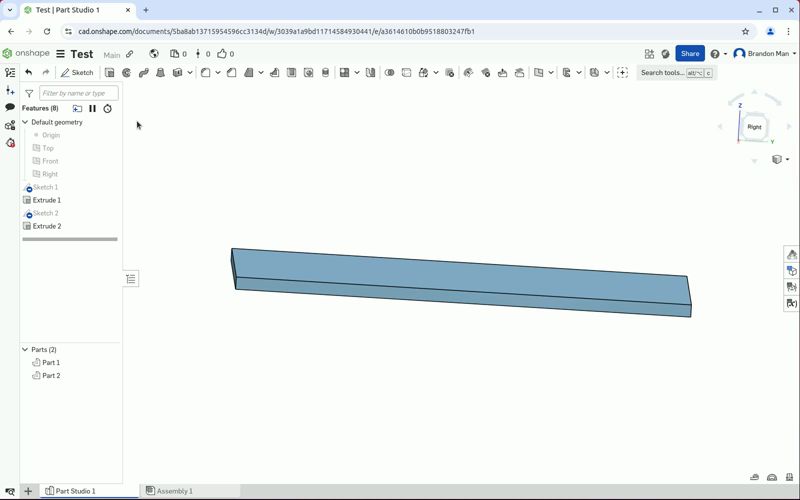
key(right, 3)
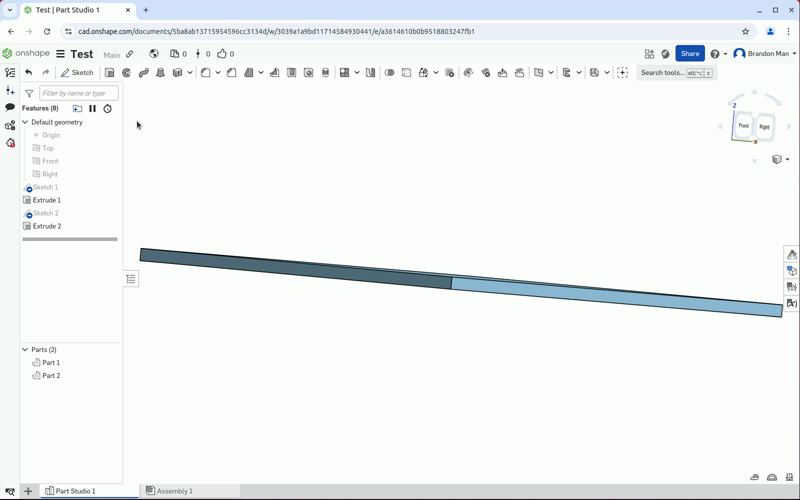
key(down, 3)
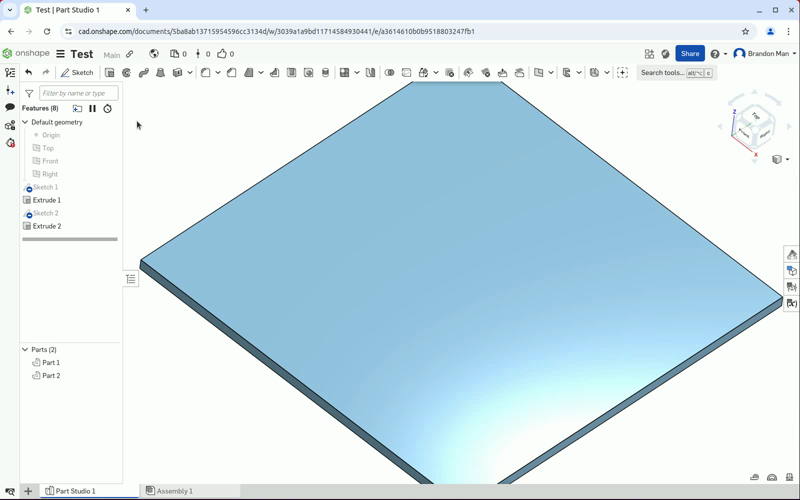
mouse_move(73, 189)
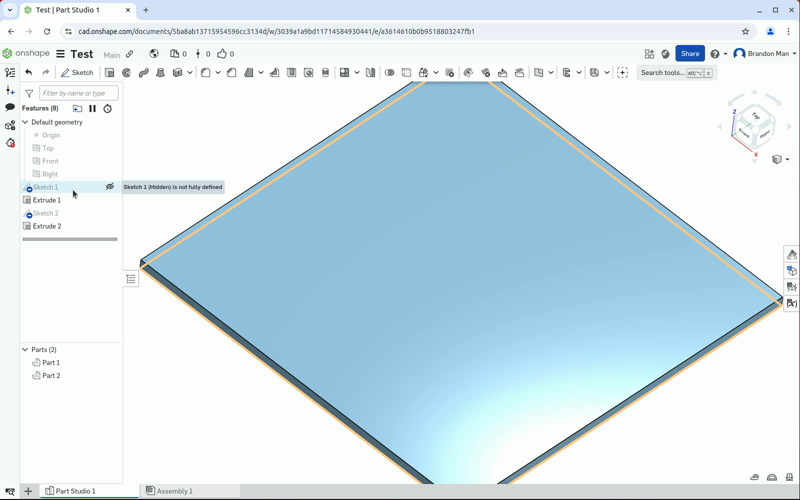
click(73, 189)